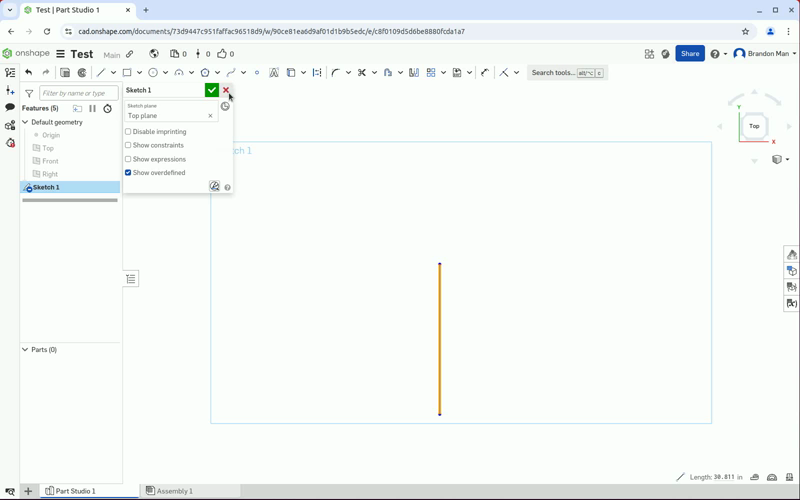
key(shift+h)
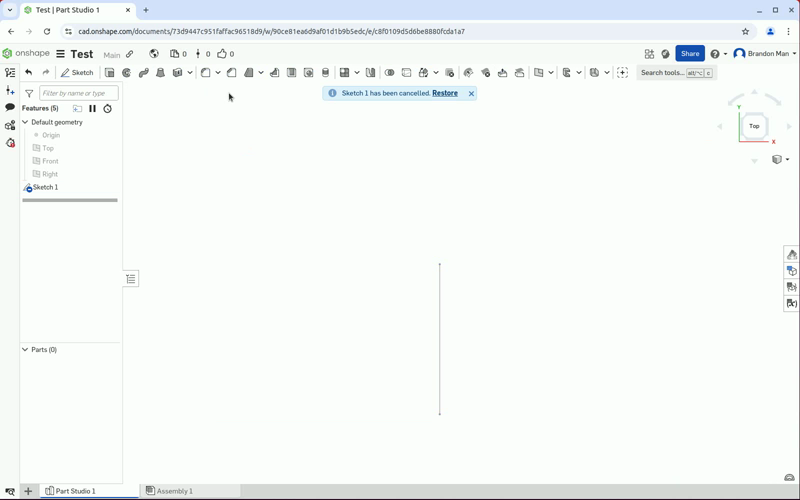
key(shift+s)
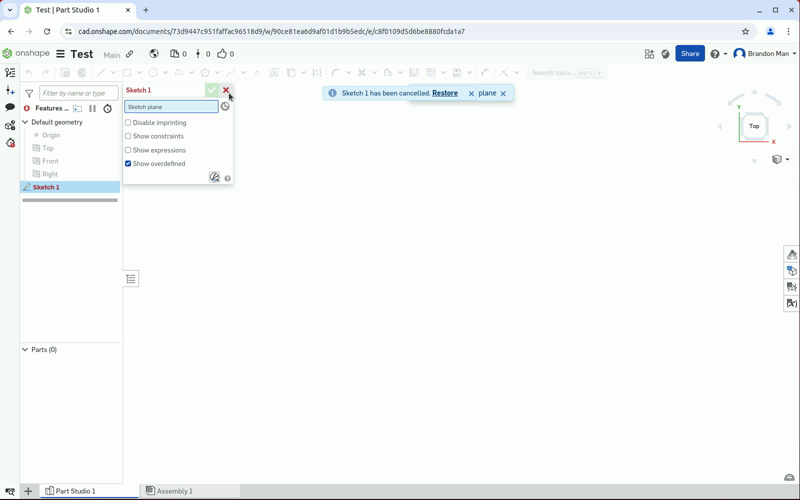
mouse_move(73, 150)
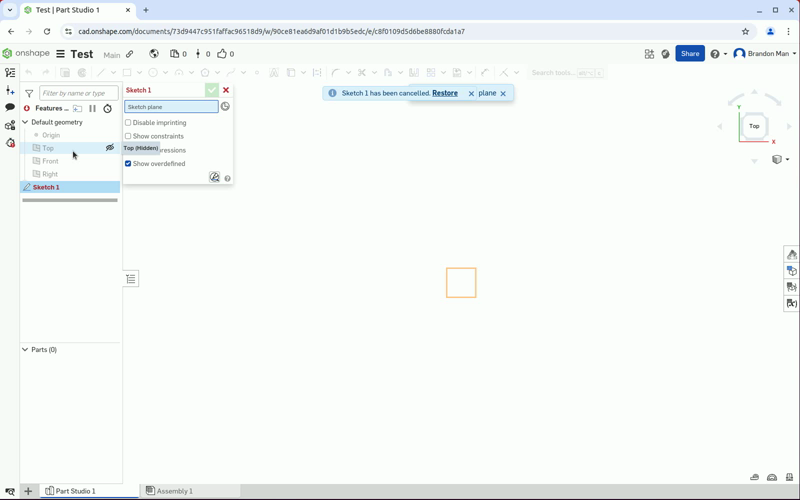
click(73, 150)
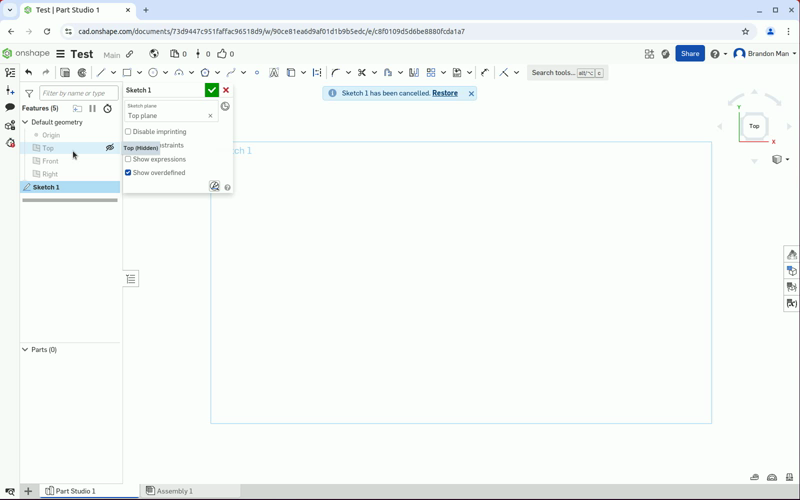
mouse_move(73, 352)
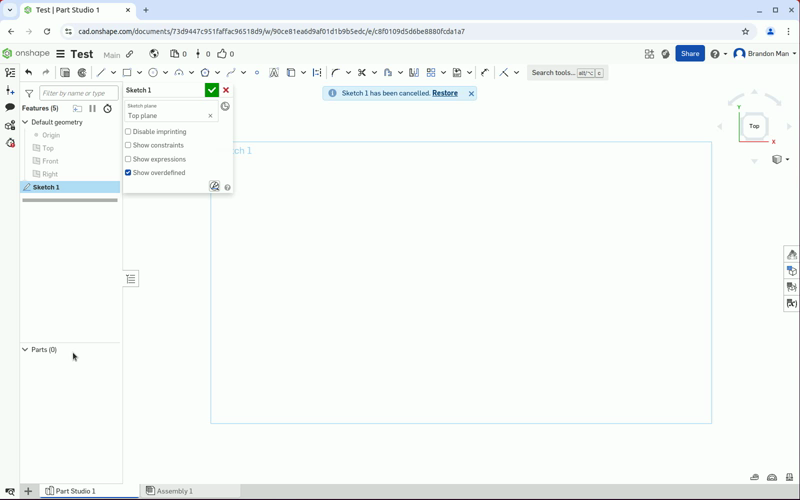
key(y)
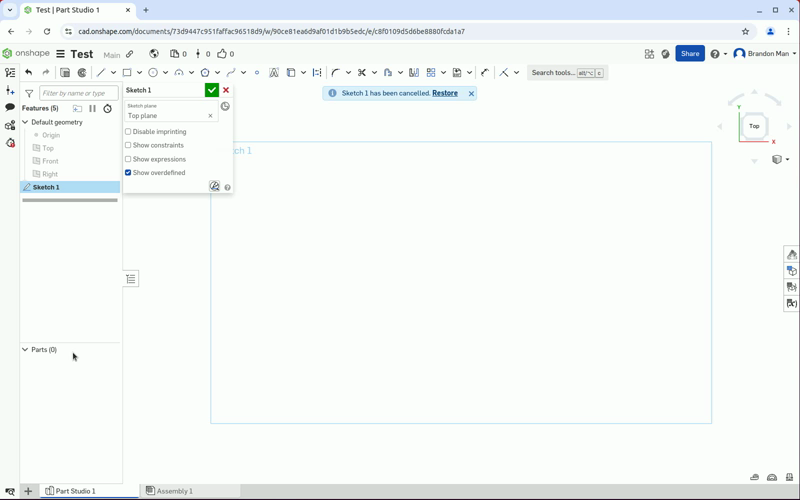
key(l)
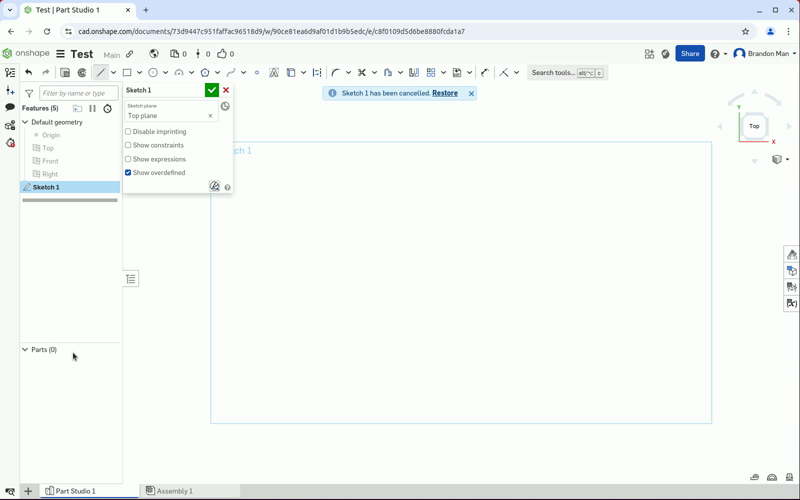
key_down(shift)
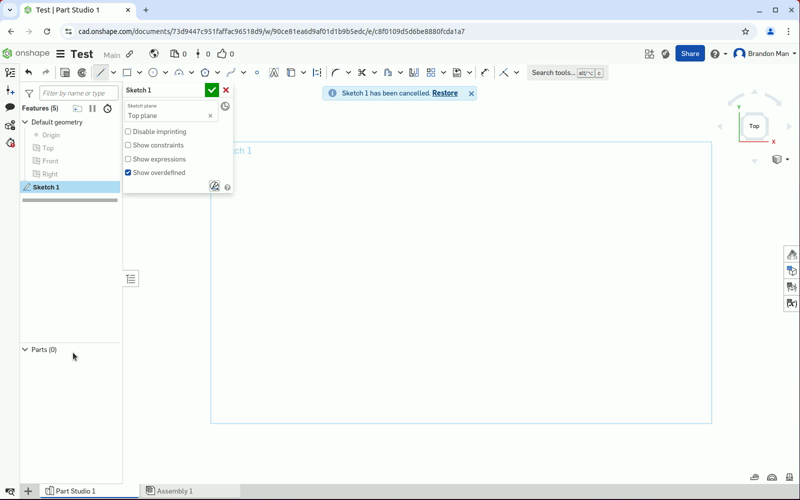
mouse_move(460, 282)
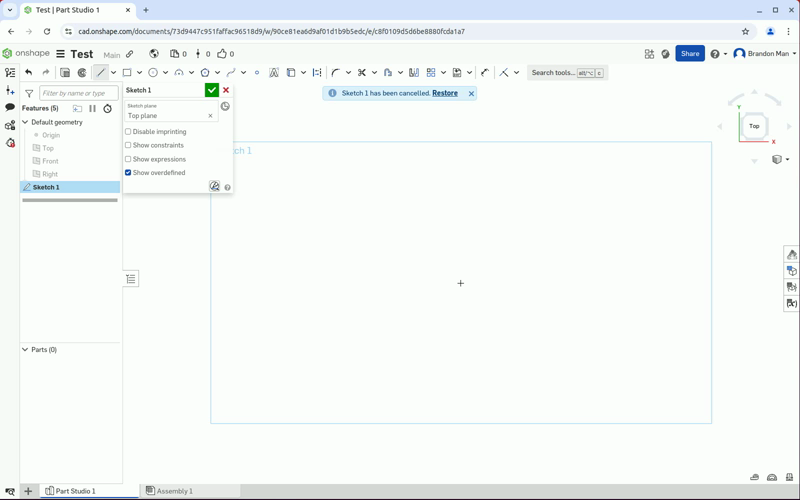
click(460, 282)
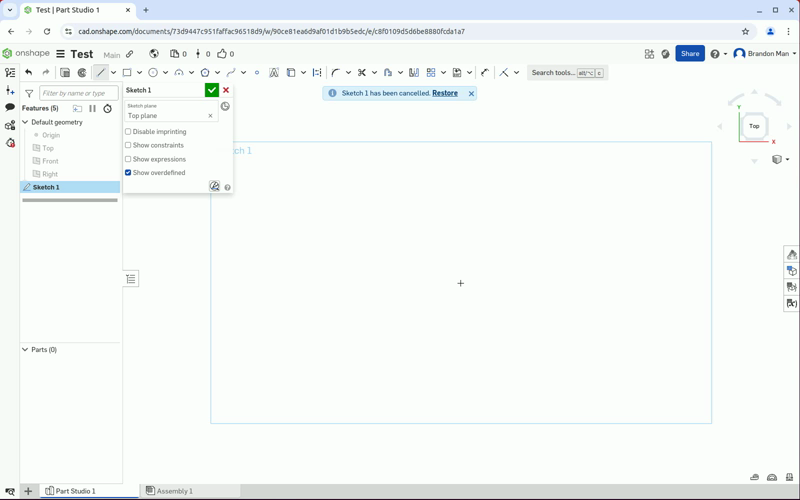
key_up(shift)
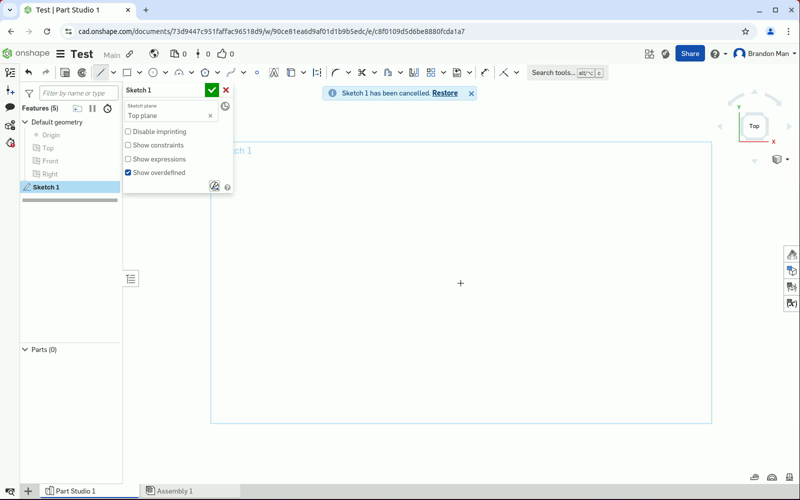
key_down(shift)
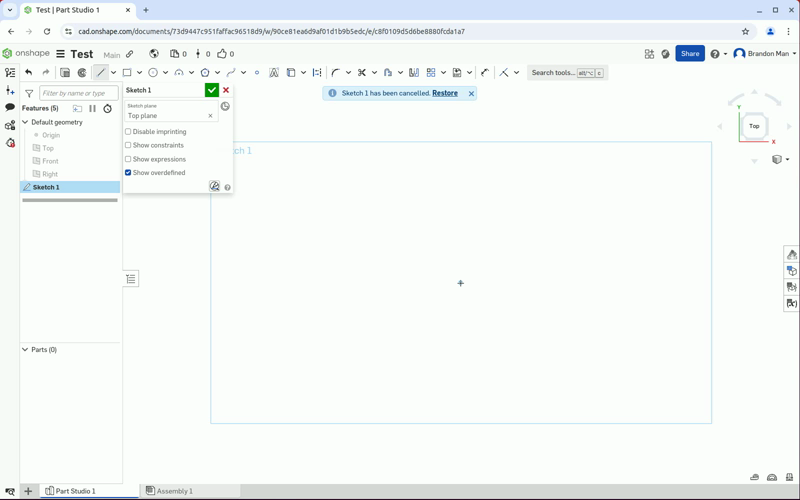
mouse_move(490, 282)
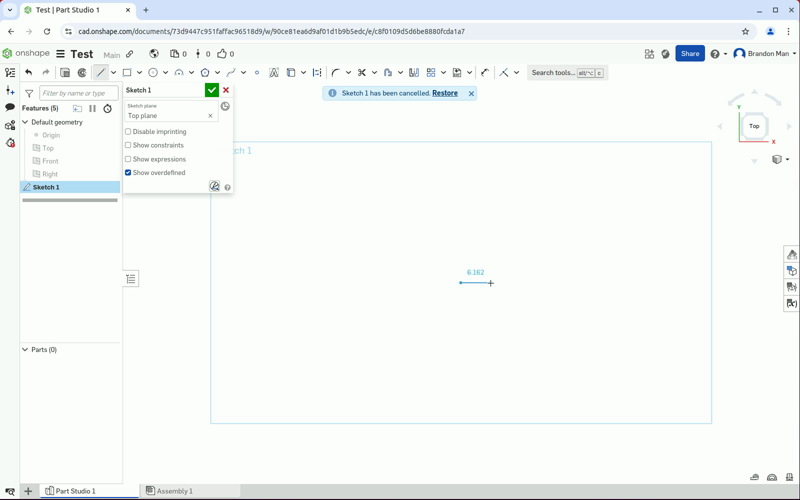
mouse_move(498, 270)
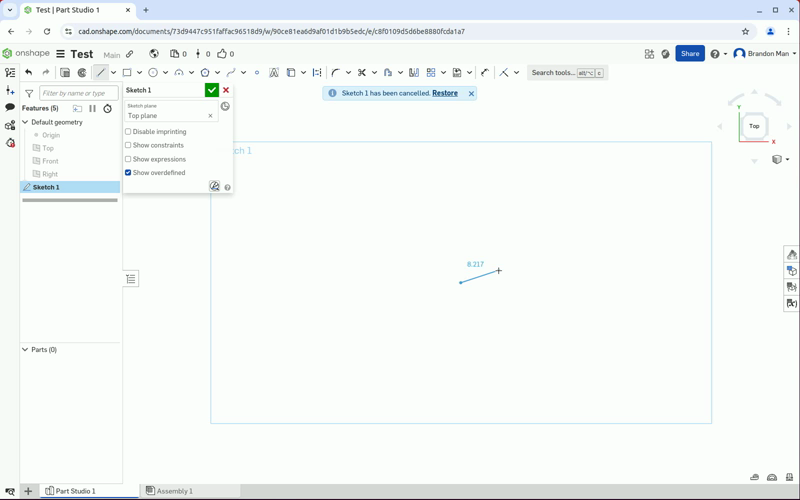
click(498, 270)
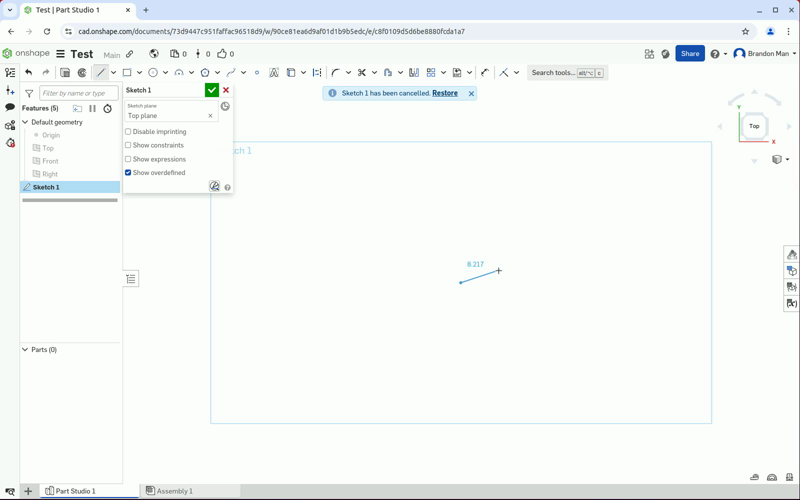
key_up(shift)
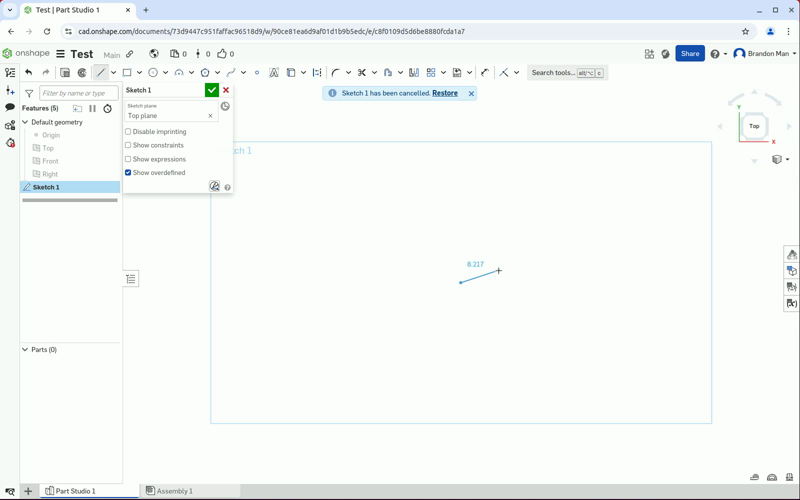
key_down(shift)
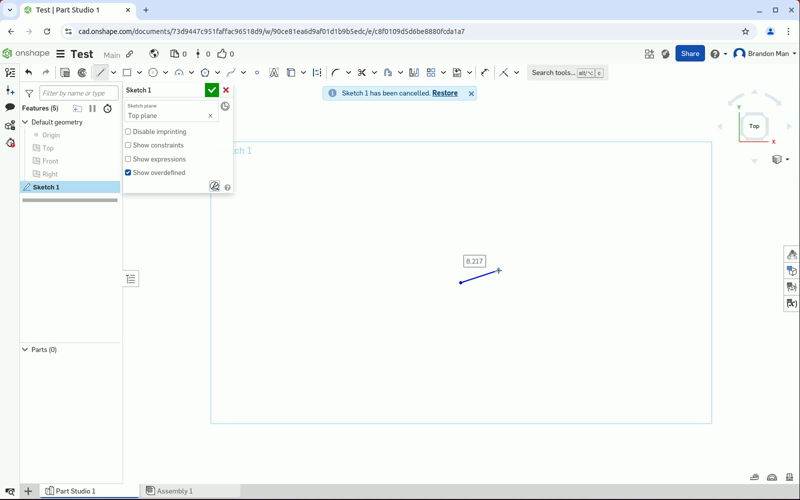
mouse_move(498, 208)
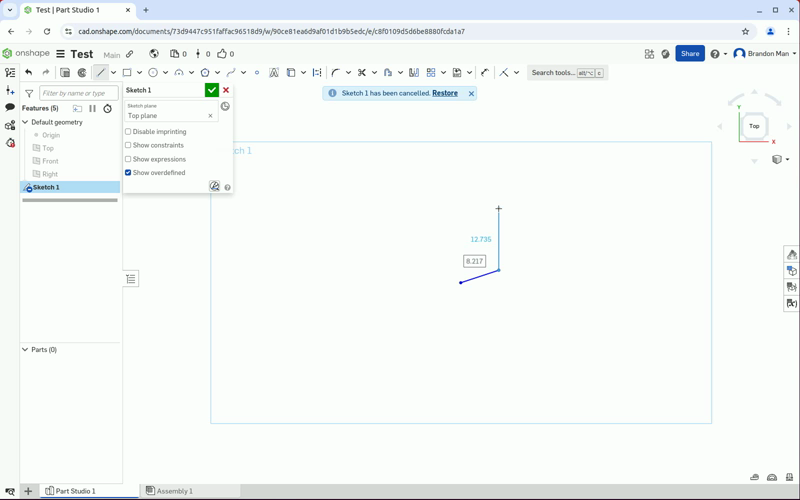
click(498, 208)
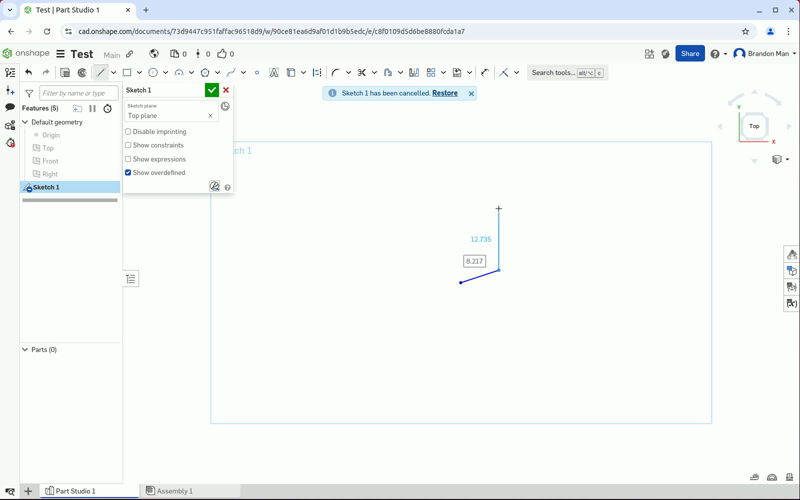
key_up(shift)
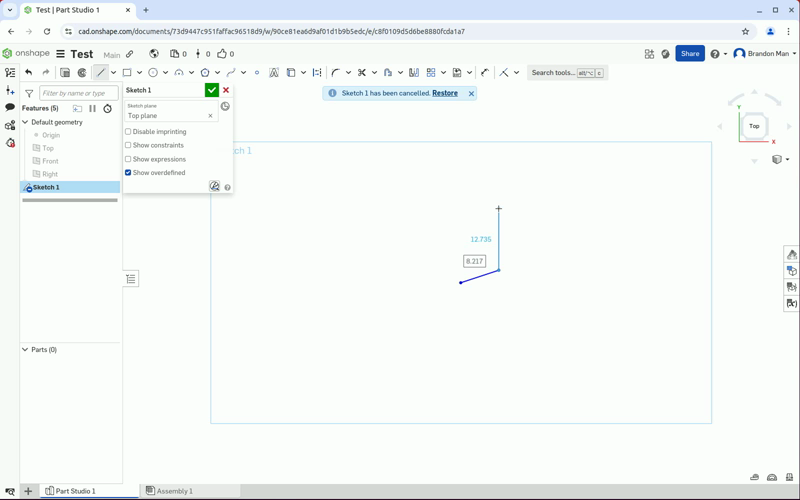
key_down(shift)
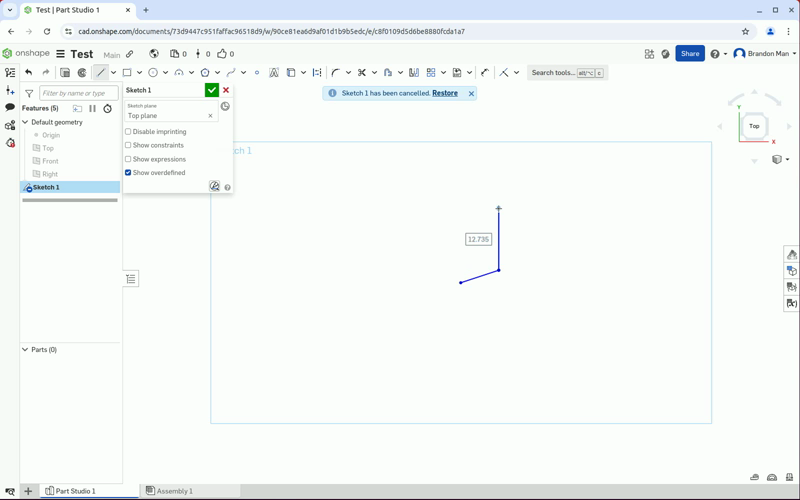
mouse_move(573, 208)
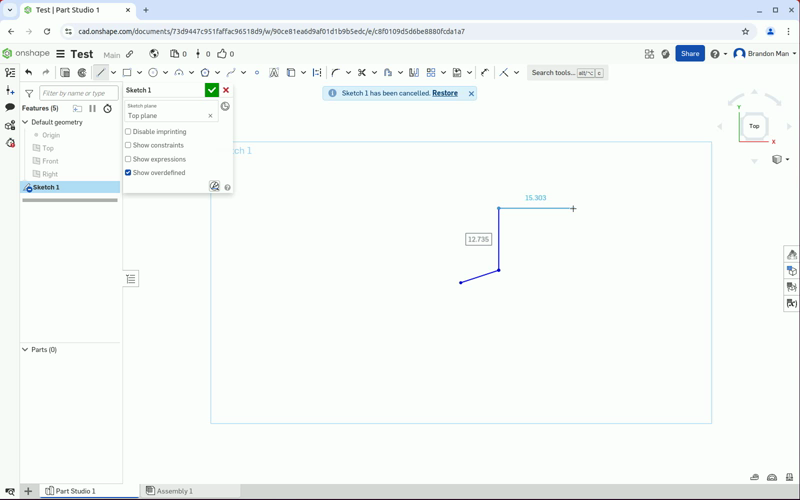
click(573, 208)
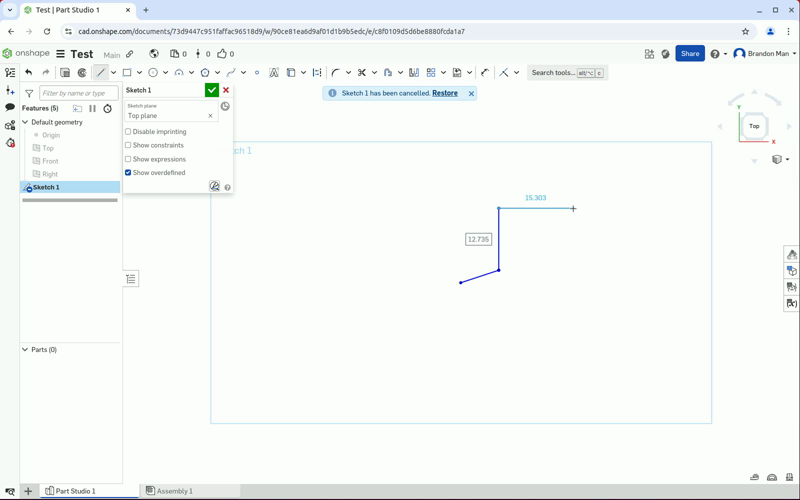
key_up(shift)
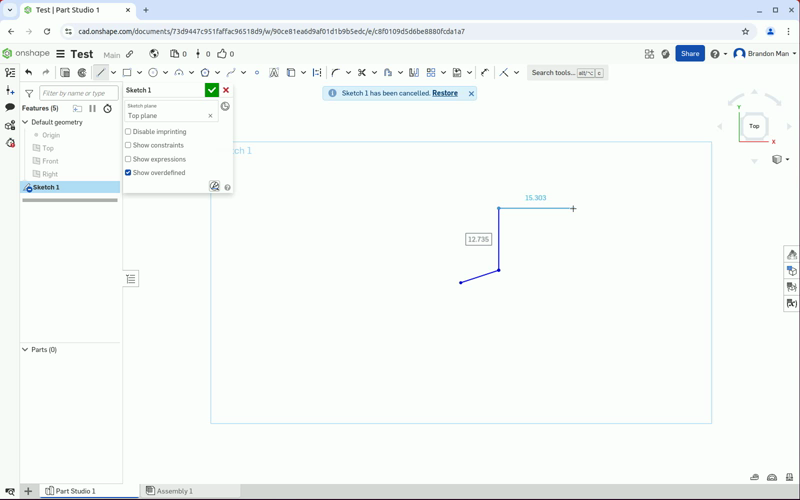
key_down(shift)
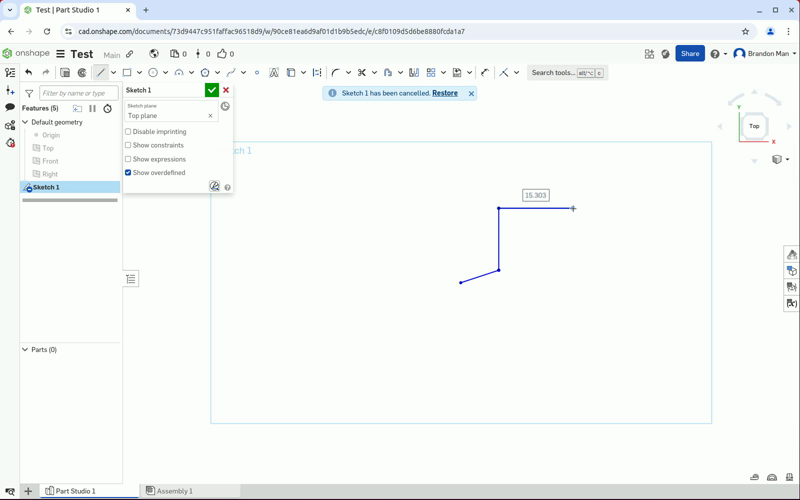
mouse_move(589, 208)
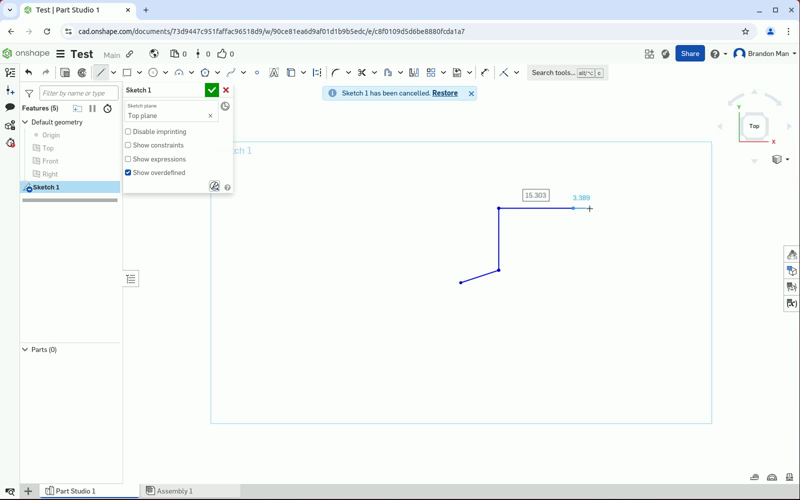
mouse_move(573, 189)
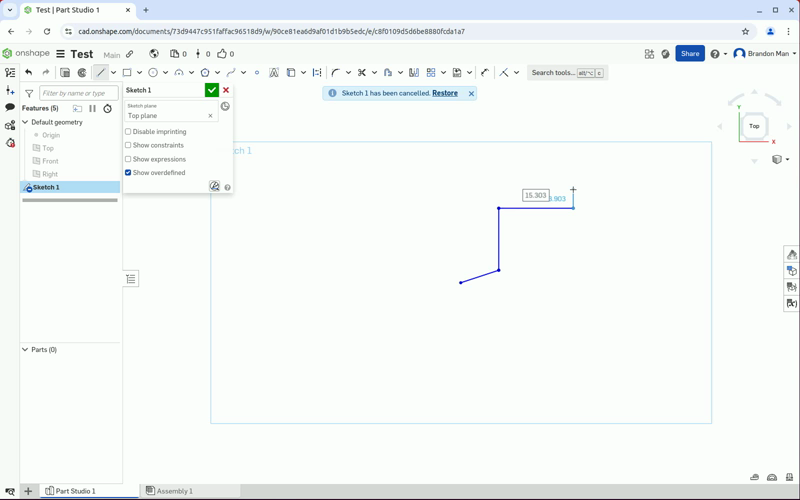
click(573, 189)
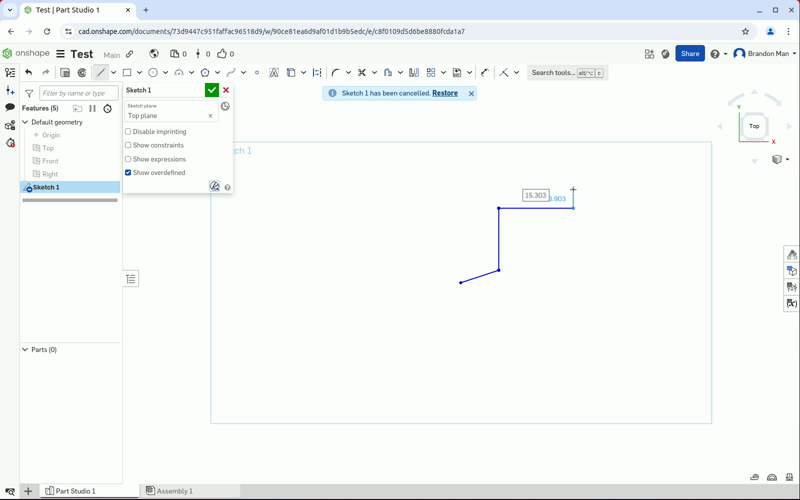
key_up(shift)
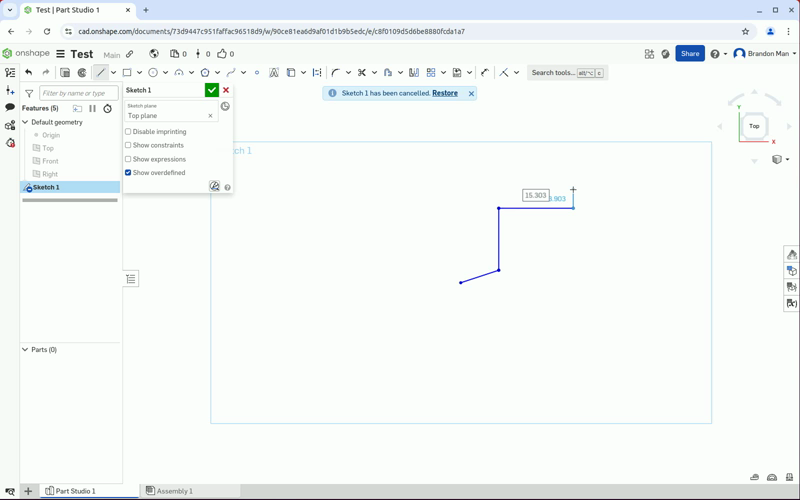
key_down(shift)
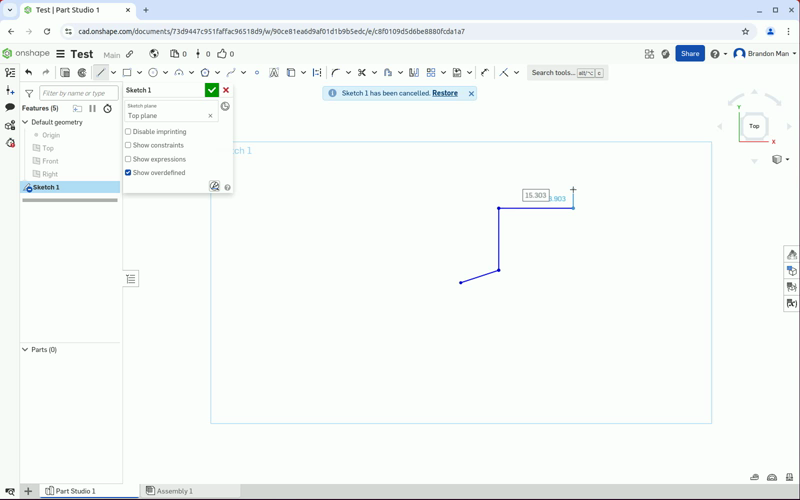
mouse_move(460, 189)
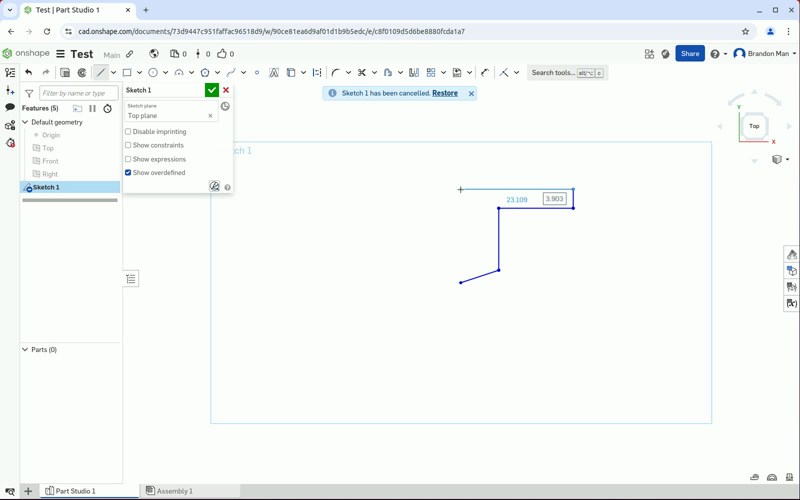
click(460, 189)
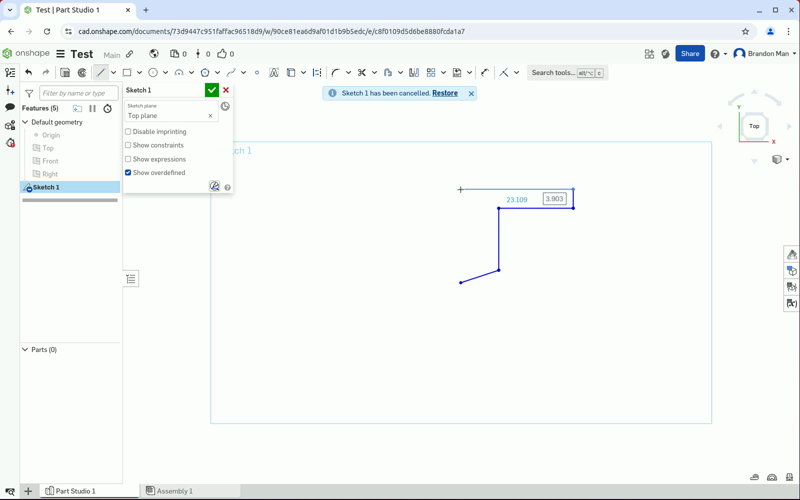
key_up(shift)
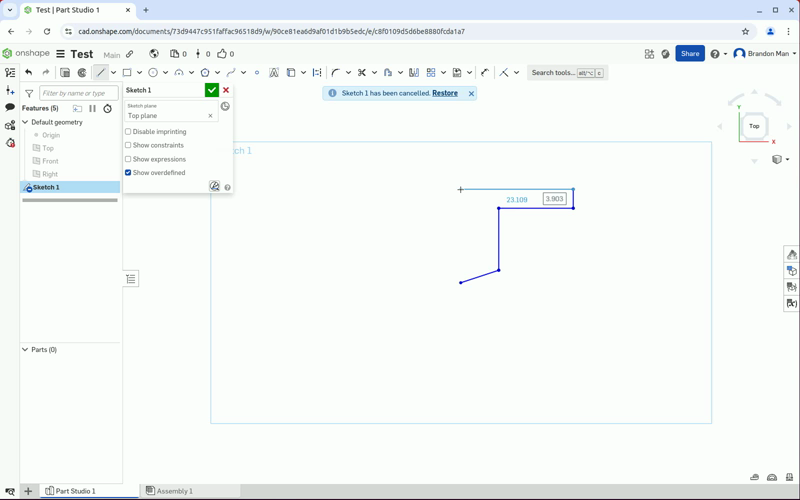
key_down(shift)
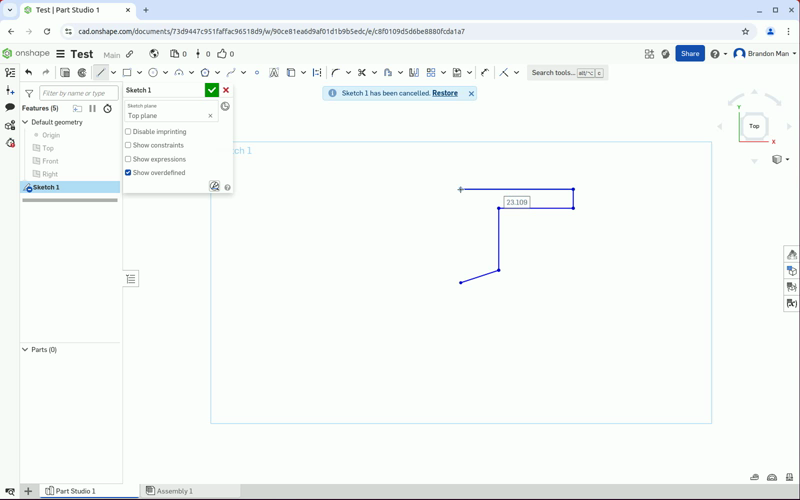
mouse_move(460, 282)
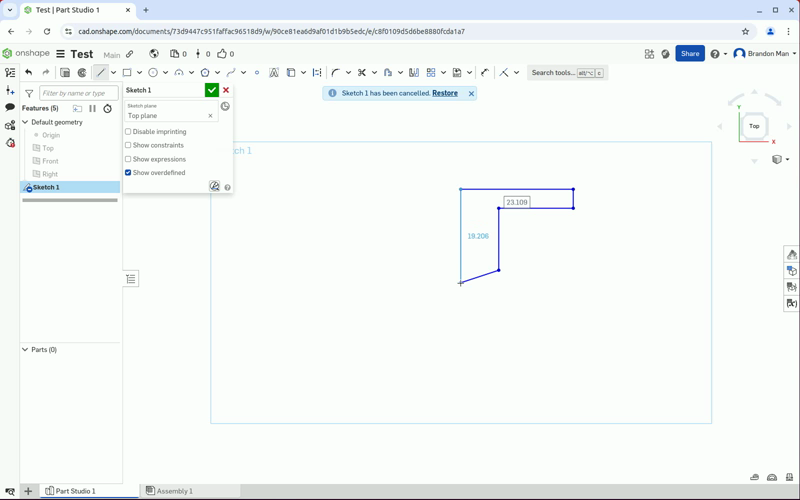
key_up(shift)
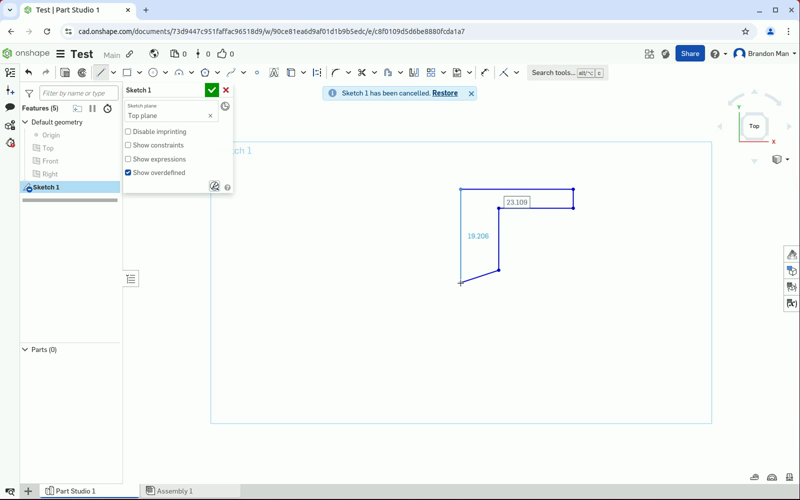
click(460, 282)
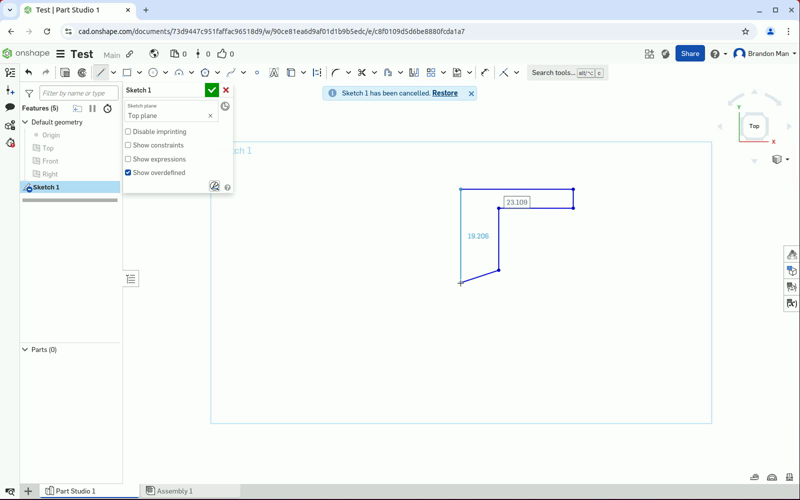
key(esc)
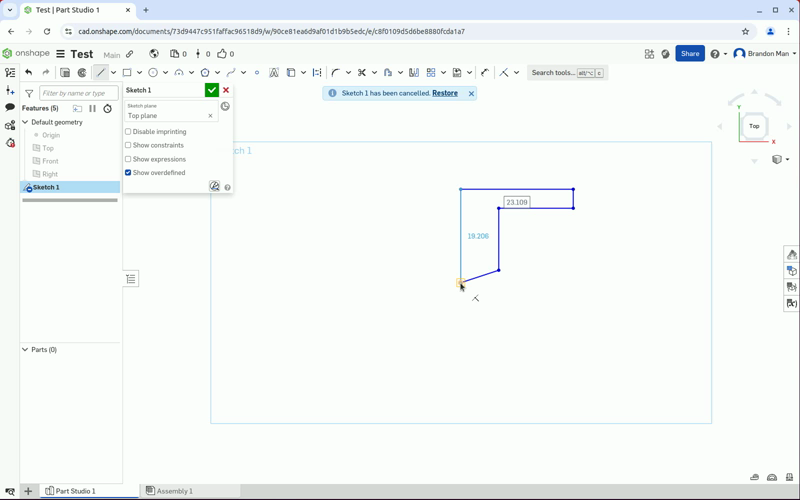
mouse_move(493, 220)
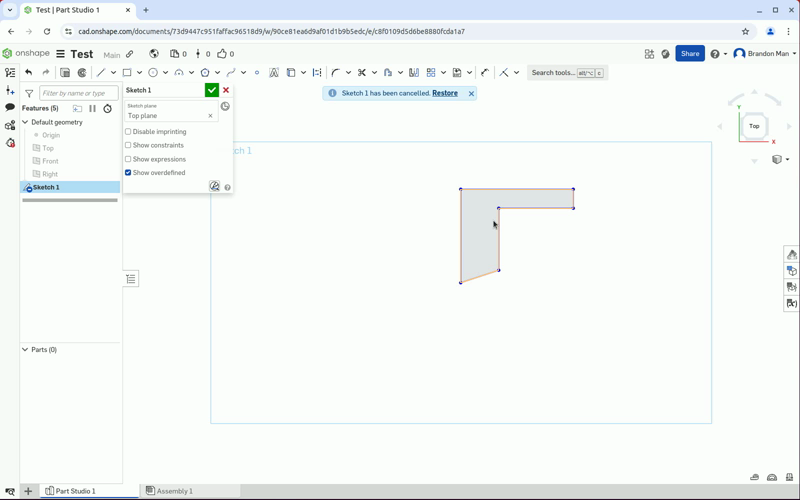
click(493, 220)
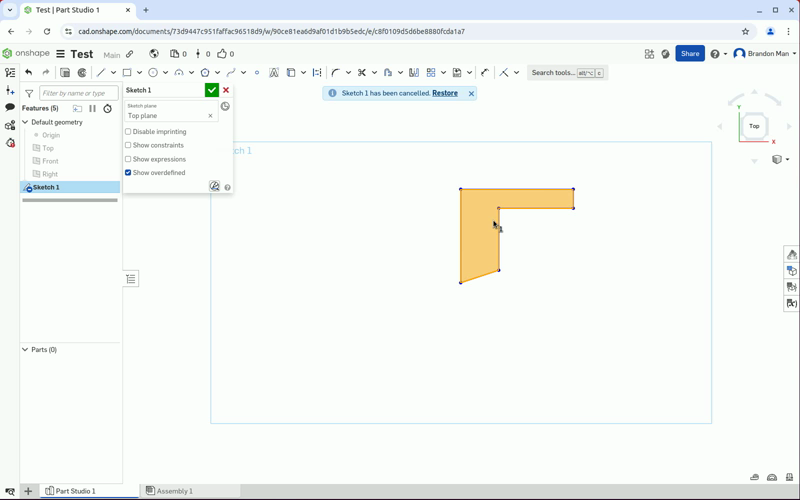
mouse_move(73, 352)
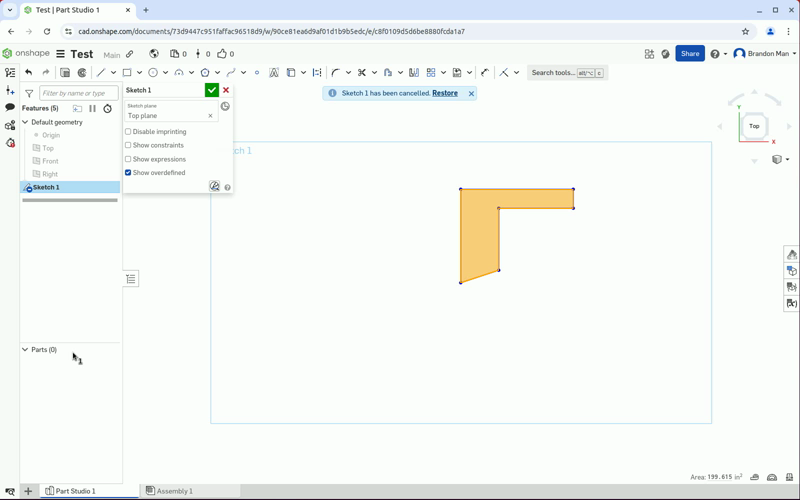
key(shift+y)
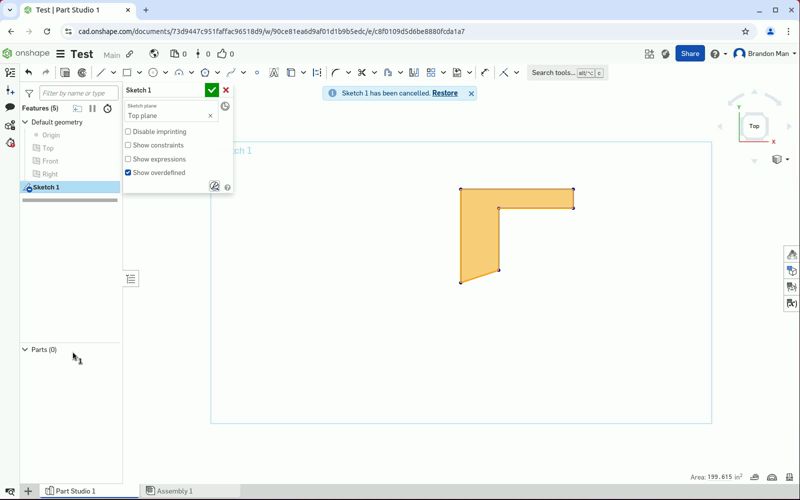
key(shift+e)
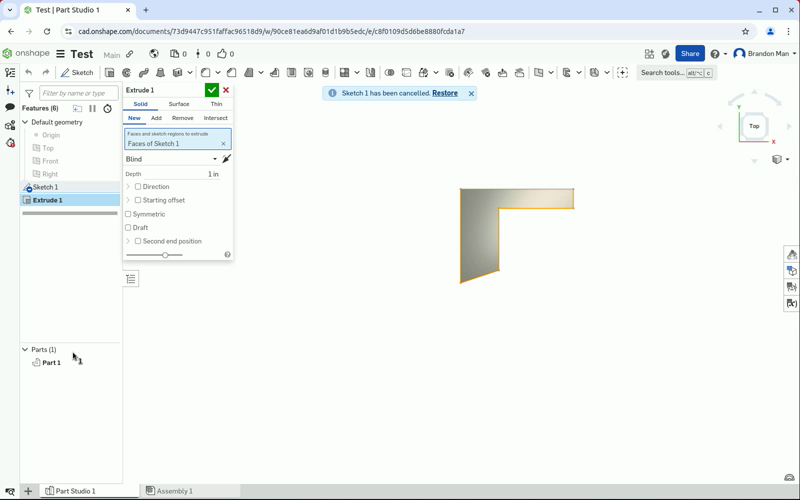
mouse_move(143, 106)
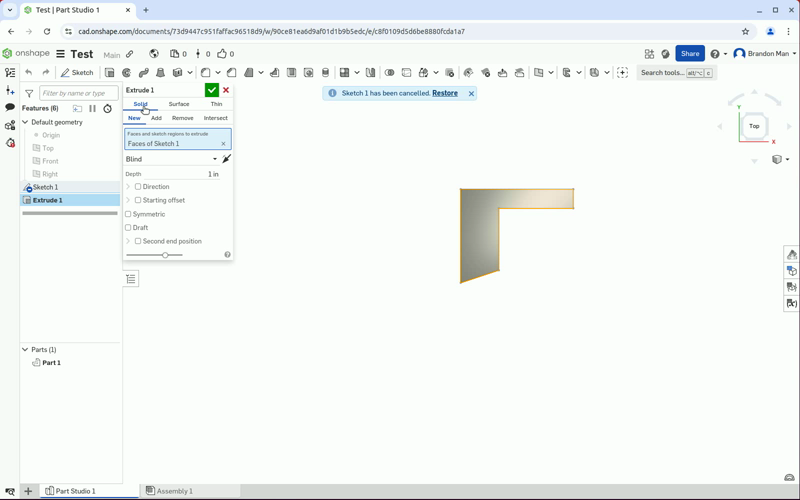
click(143, 106)
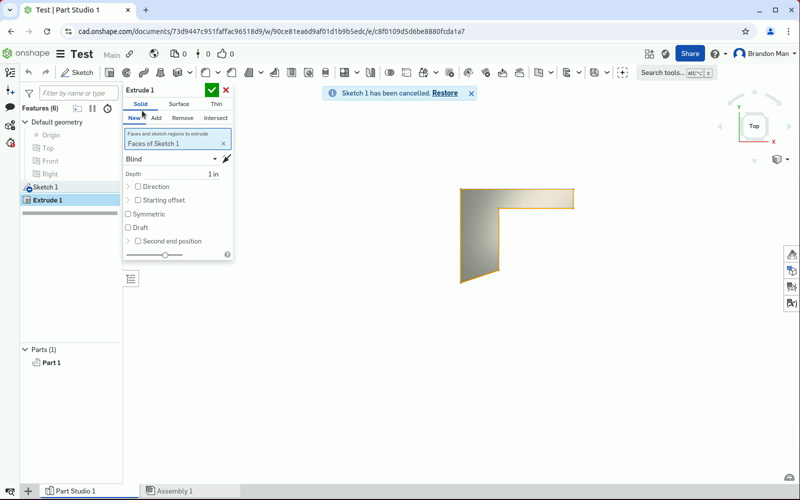
mouse_move(137, 120)
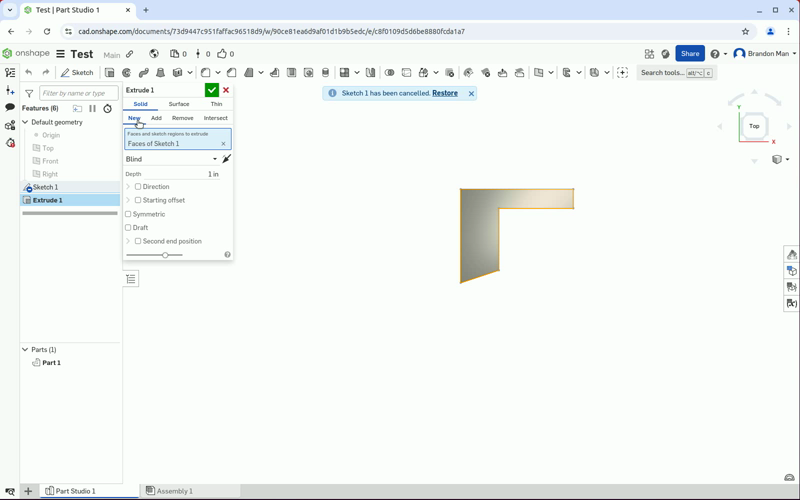
click(137, 120)
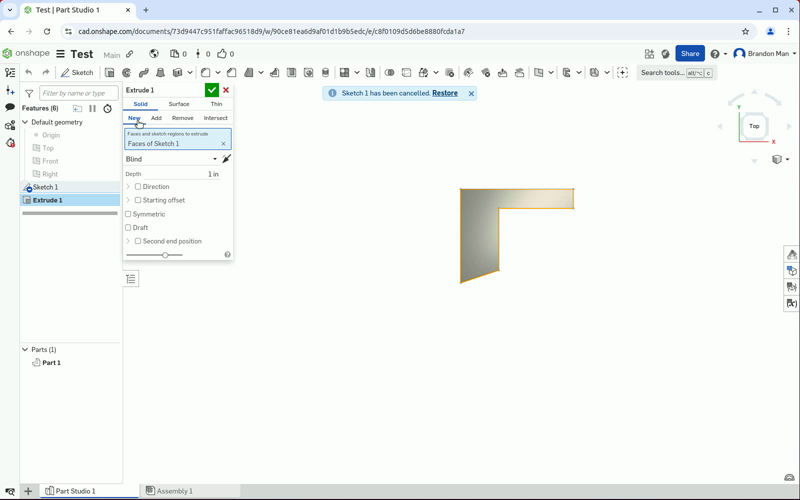
key(tab, 4)
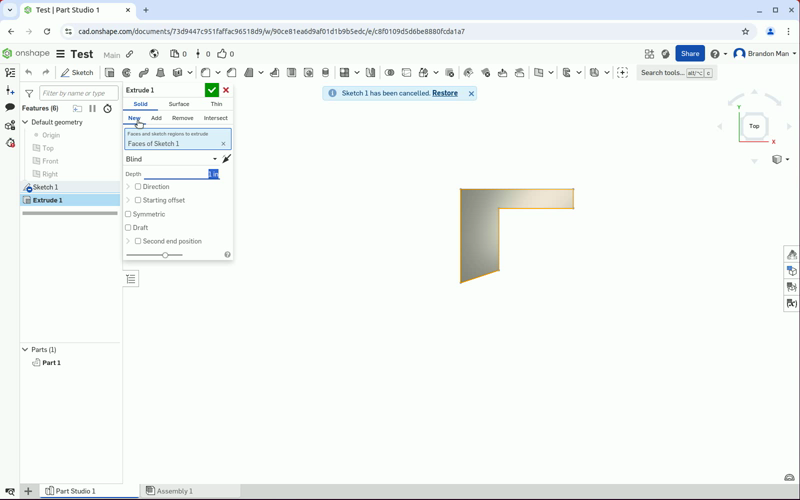
text(15.405)
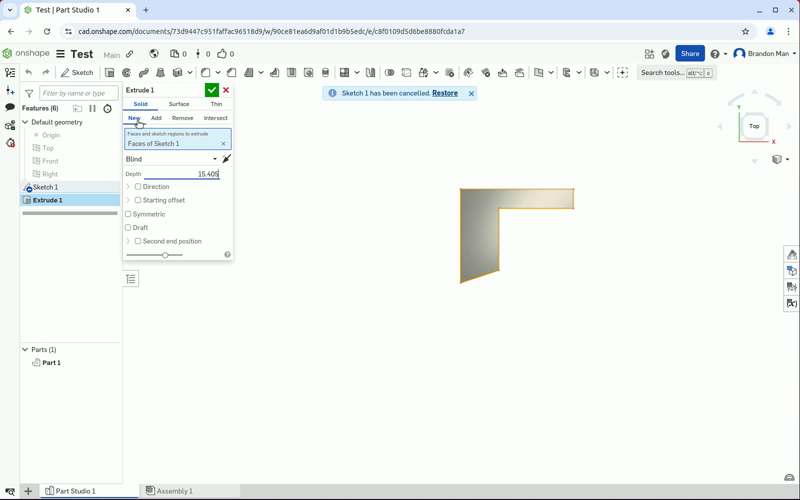
key(enter)
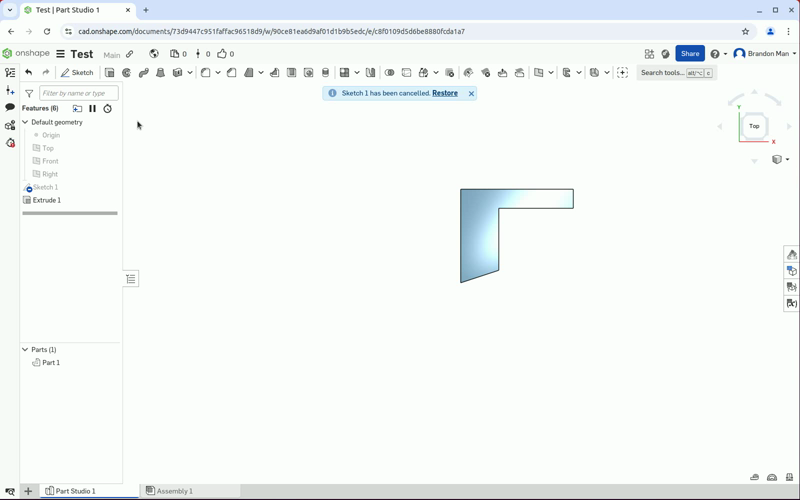
key(shift+h)
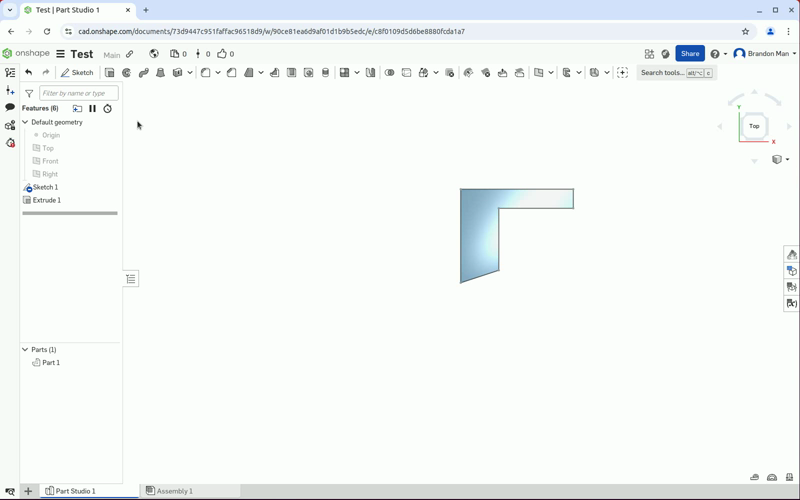
key(shift+h)
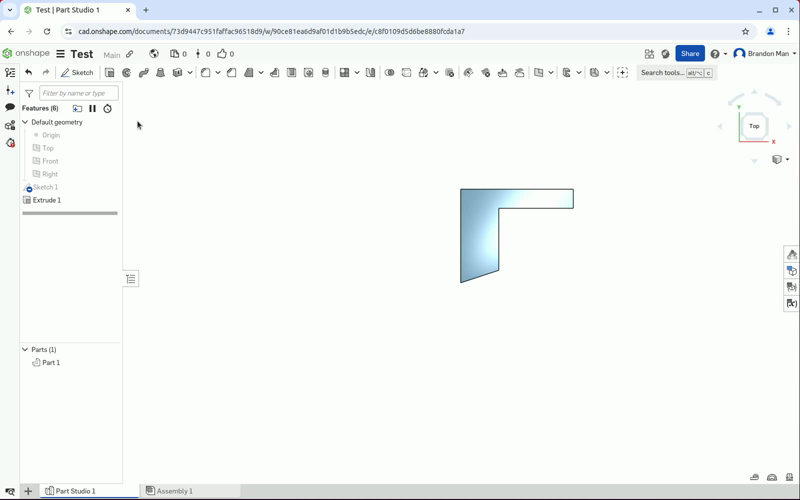
mouse_move(73, 189)
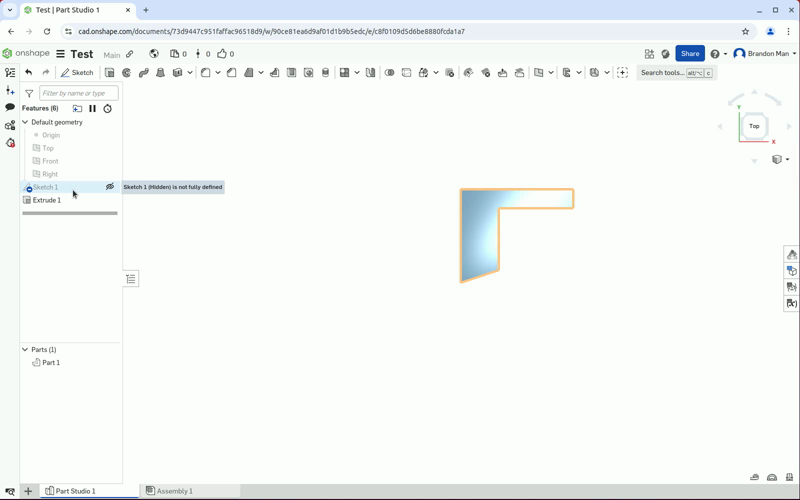
click(73, 189)
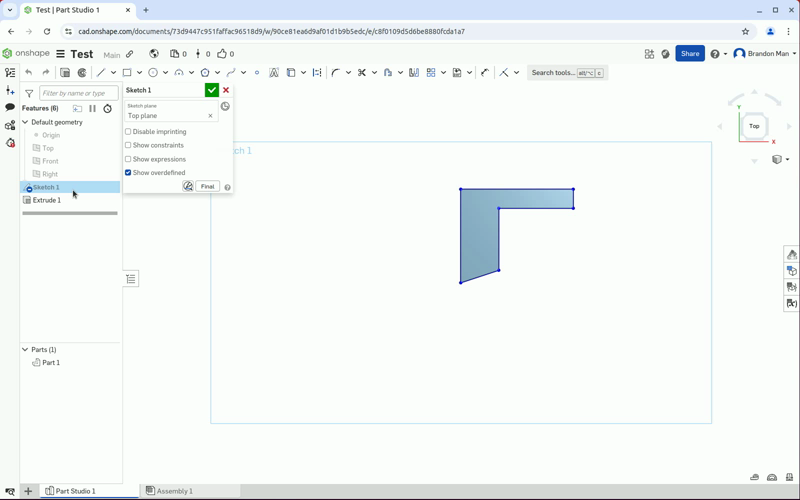
mouse_move(229, 92)
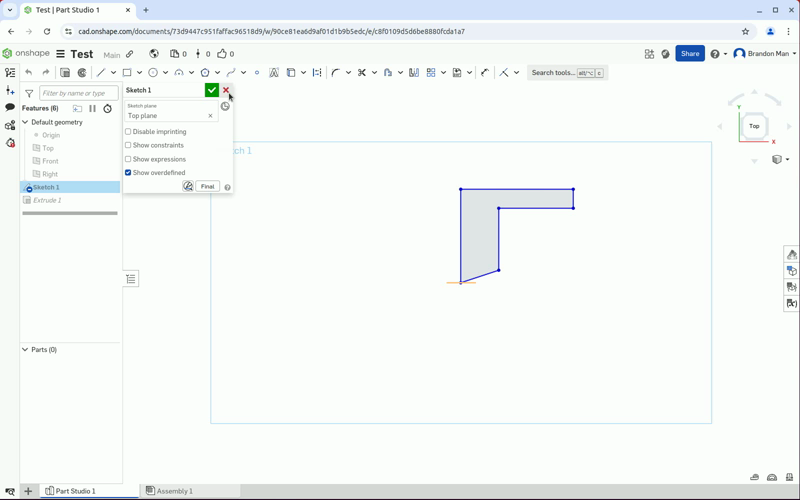
click(229, 92)
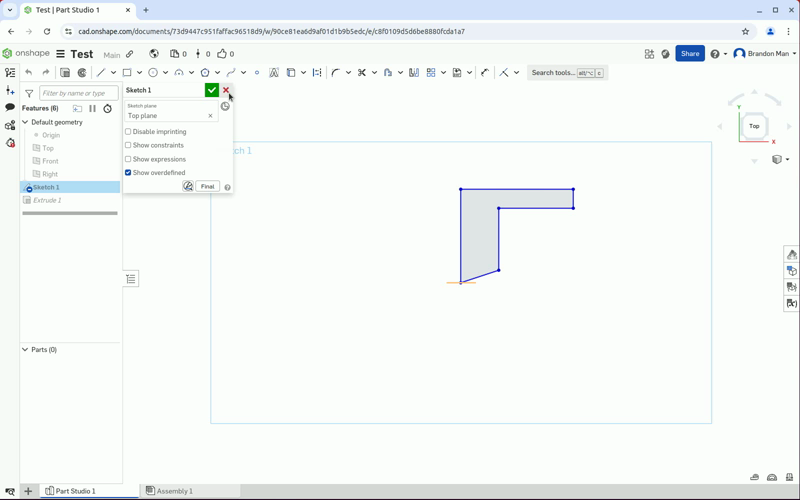
key(shift+s)
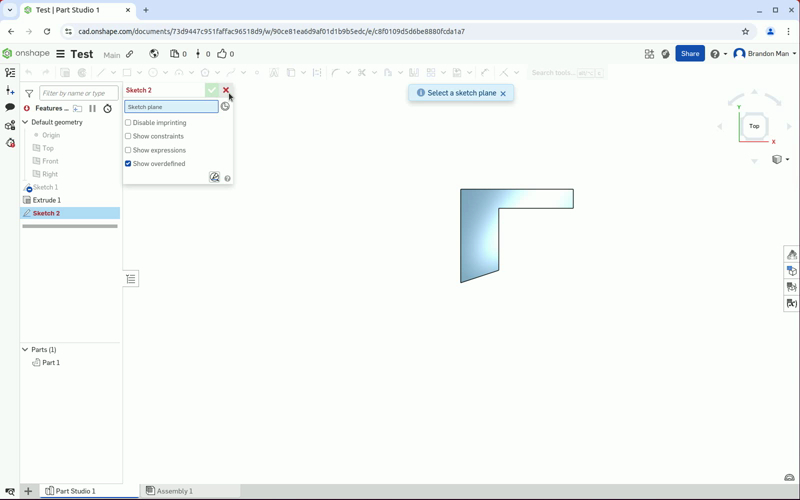
mouse_move(73, 150)
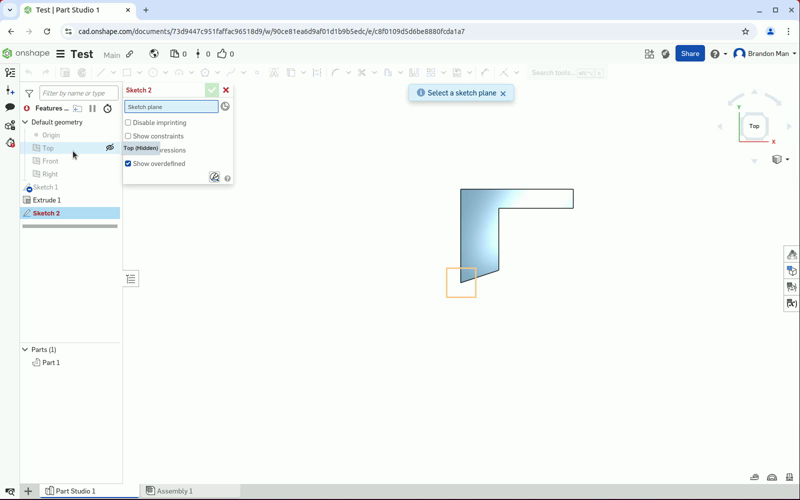
click(73, 150)
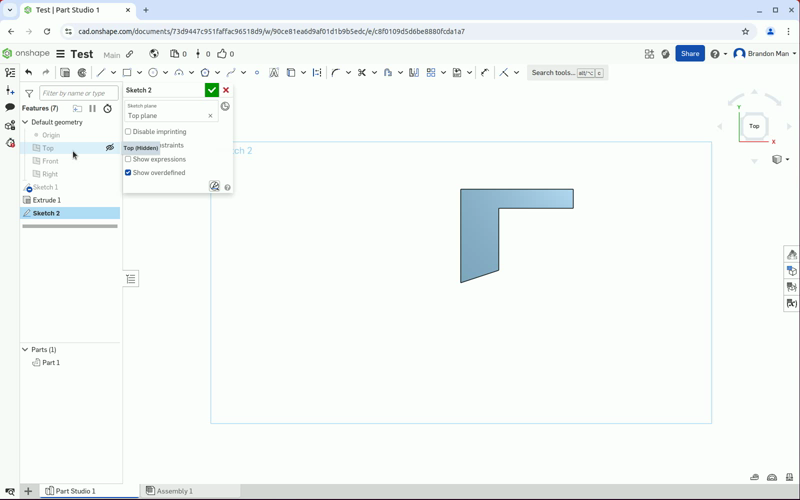
mouse_move(73, 352)
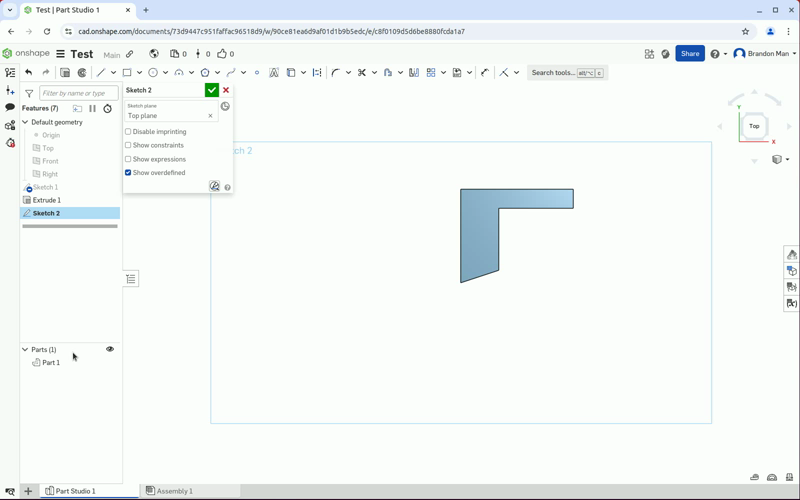
key(y)
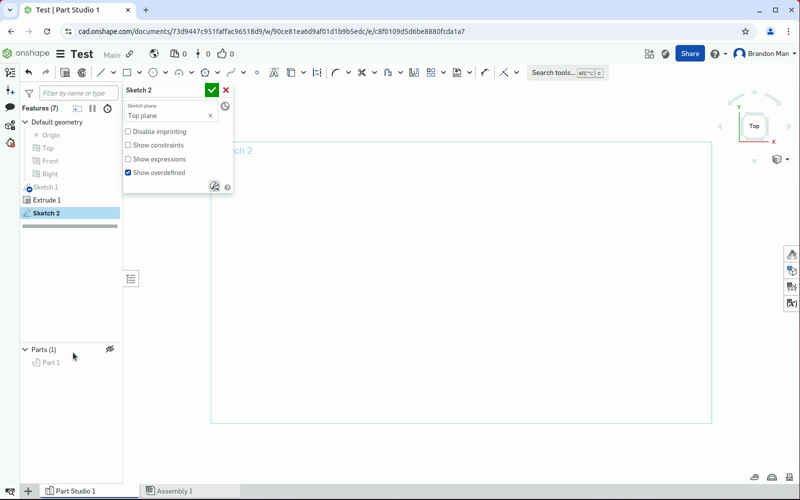
key(l)
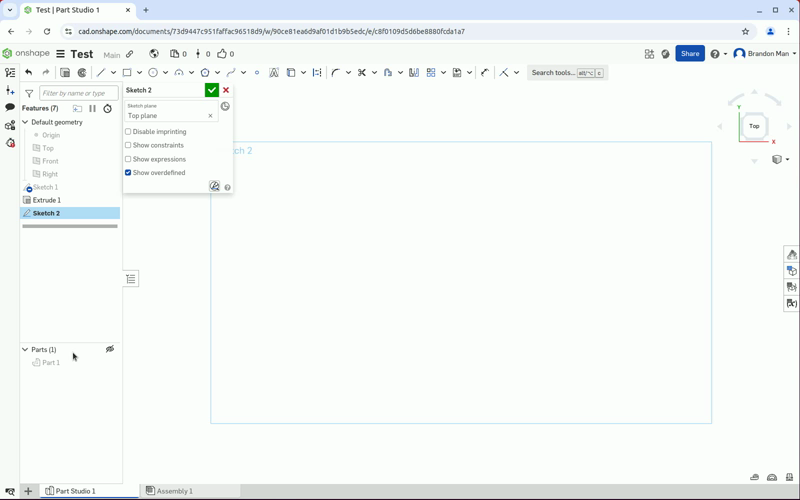
key_down(shift)
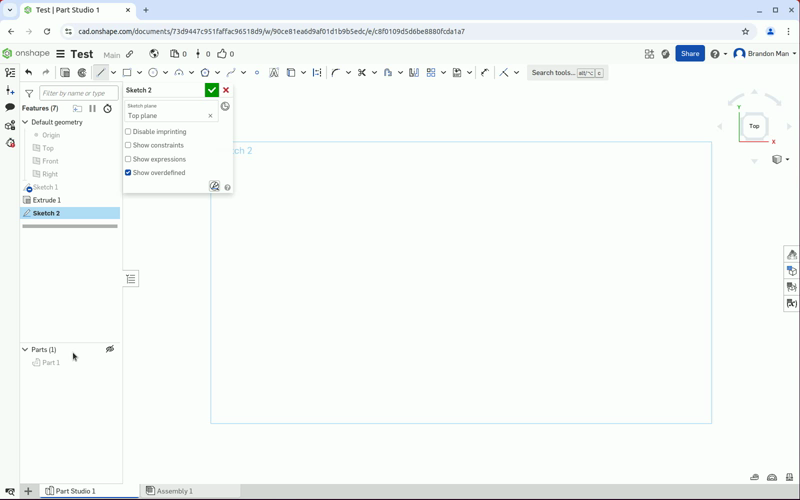
mouse_move(498, 270)
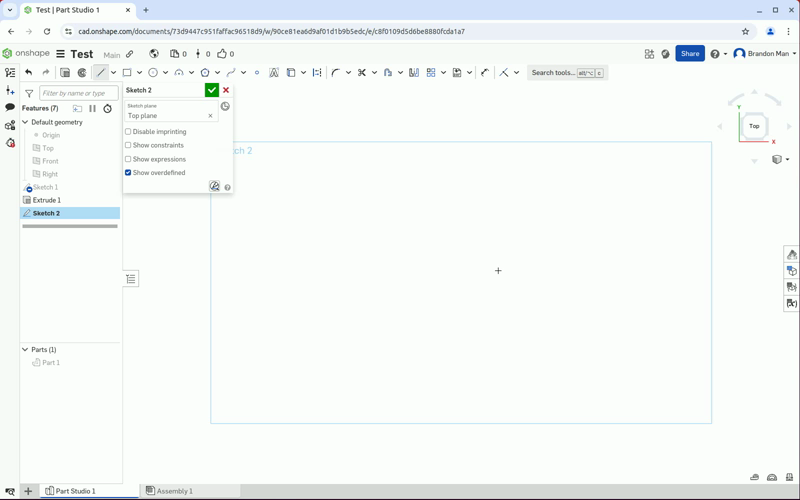
click(498, 270)
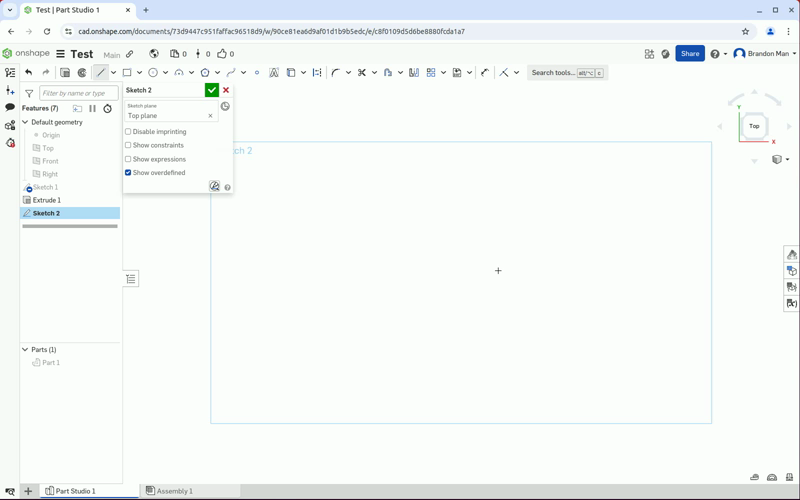
key_up(shift)
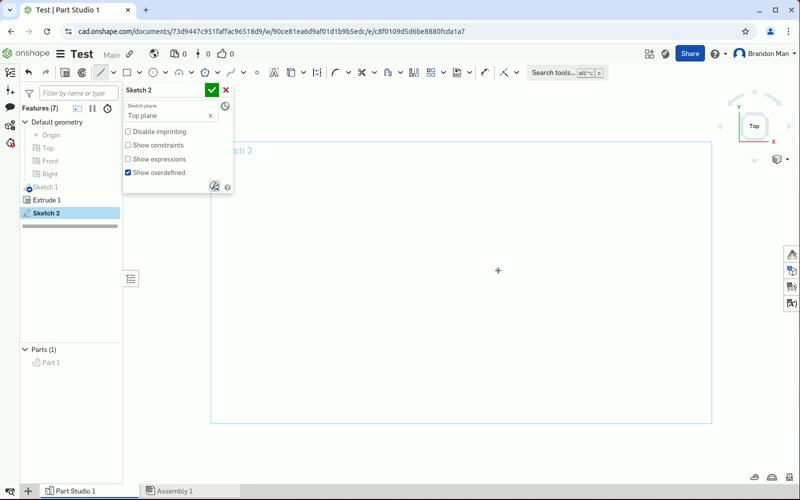
key_down(shift)
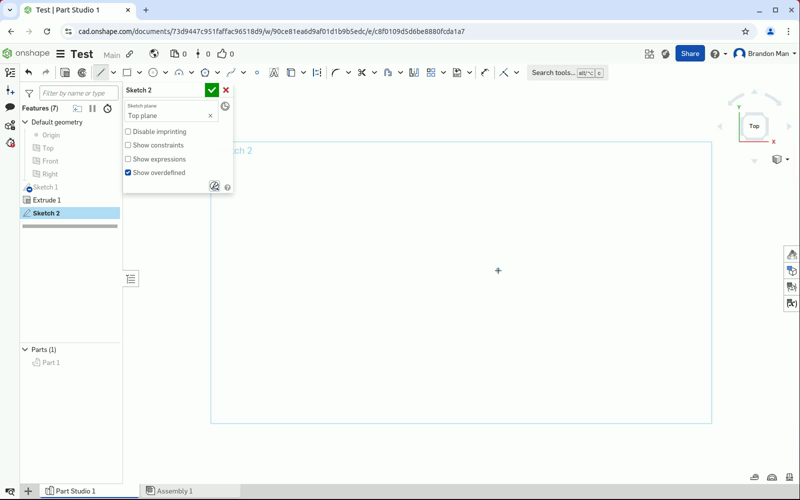
mouse_move(573, 244)
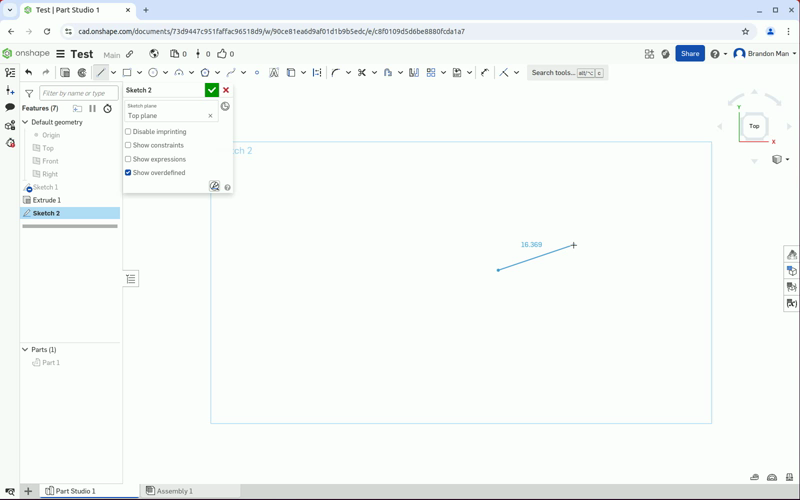
click(573, 244)
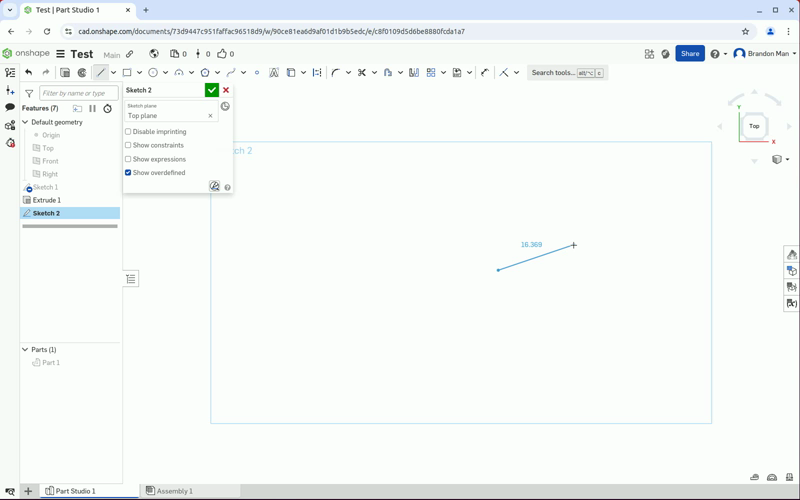
key_up(shift)
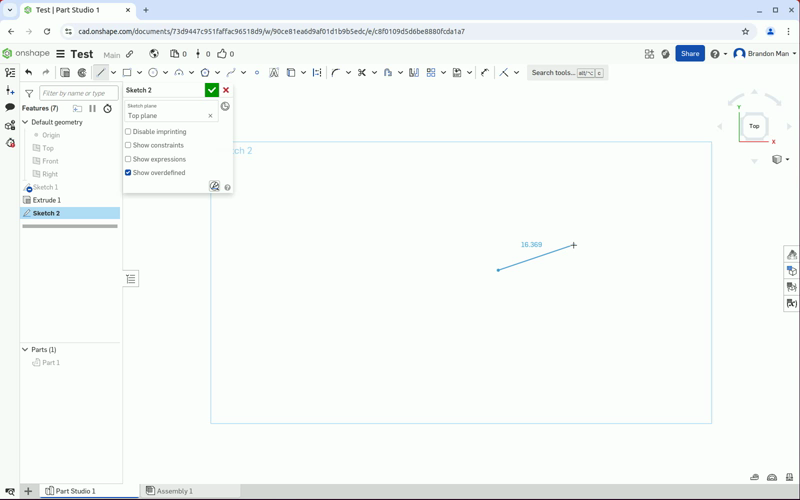
key_down(shift)
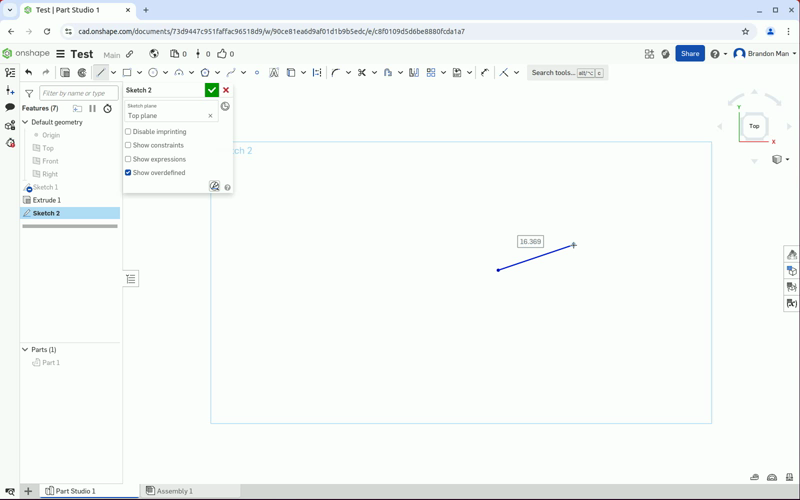
mouse_move(589, 244)
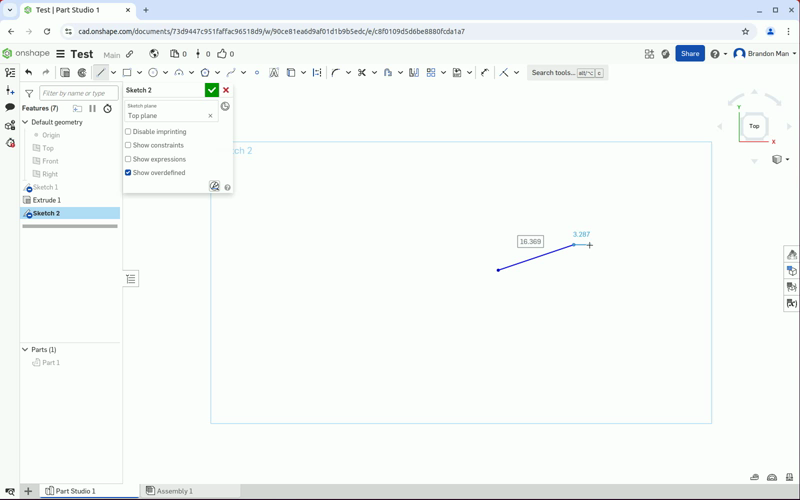
mouse_move(573, 207)
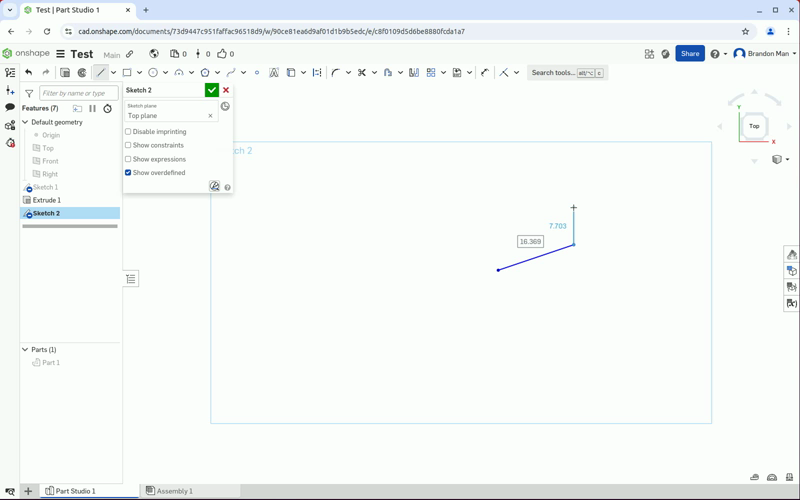
click(573, 207)
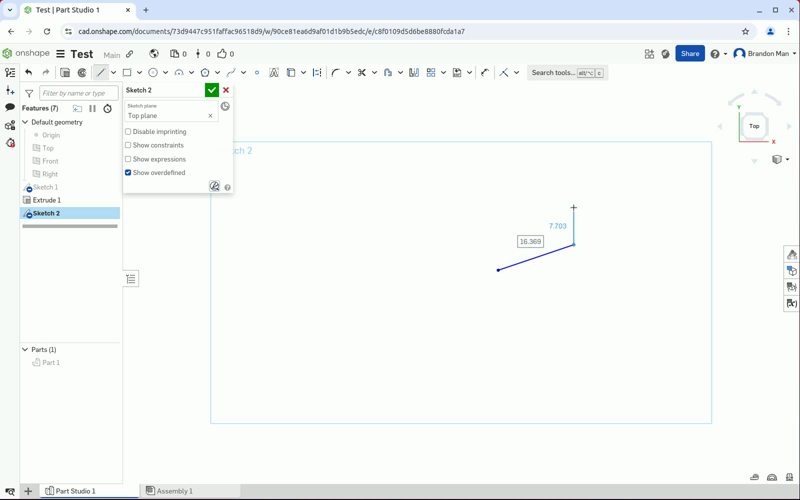
key_up(shift)
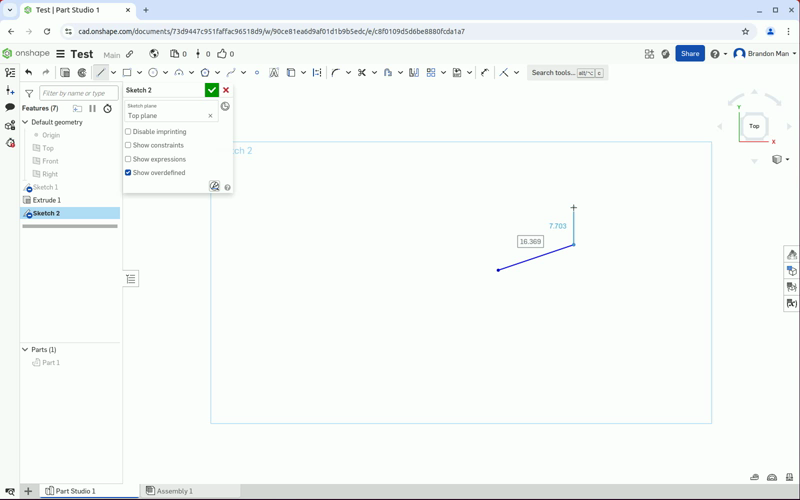
key_down(shift)
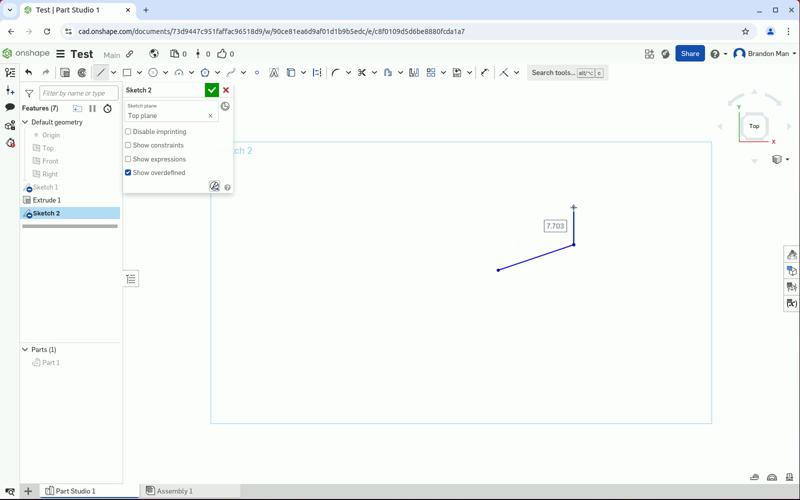
mouse_move(498, 207)
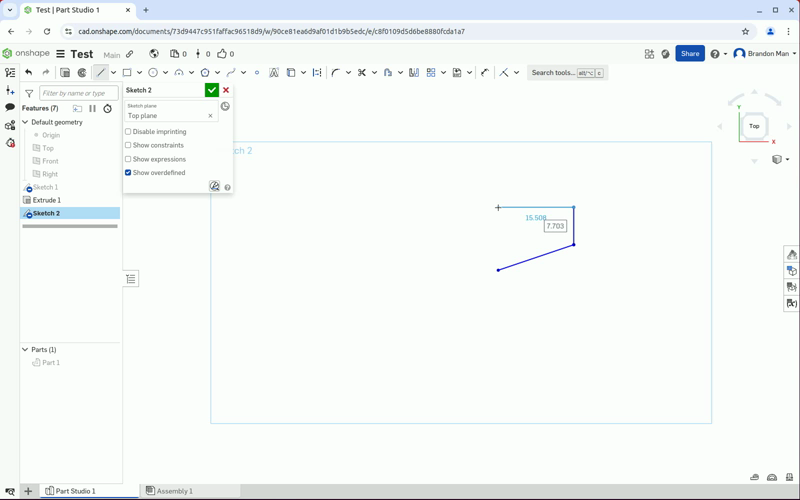
click(498, 207)
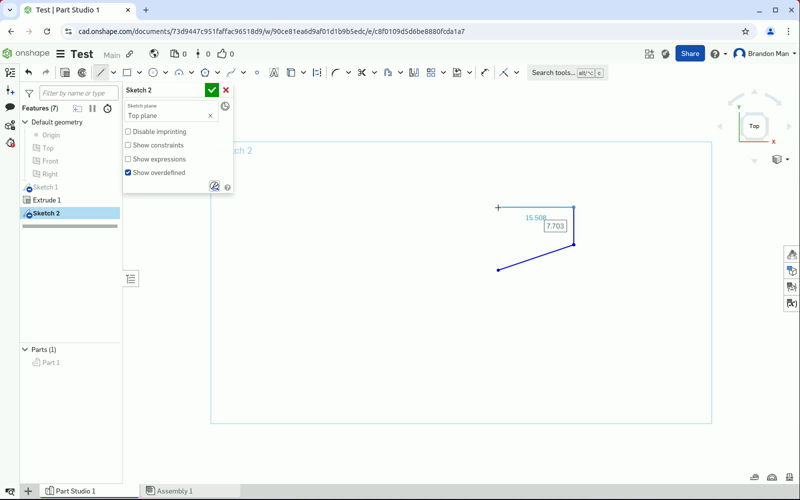
key_up(shift)
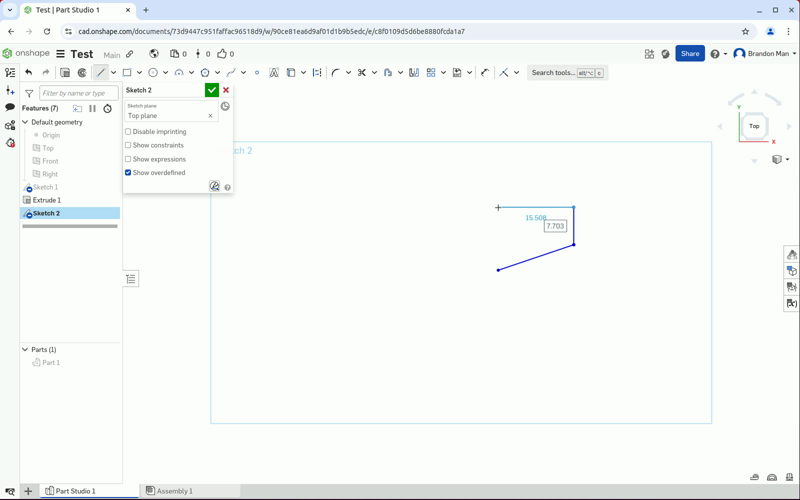
key_down(shift)
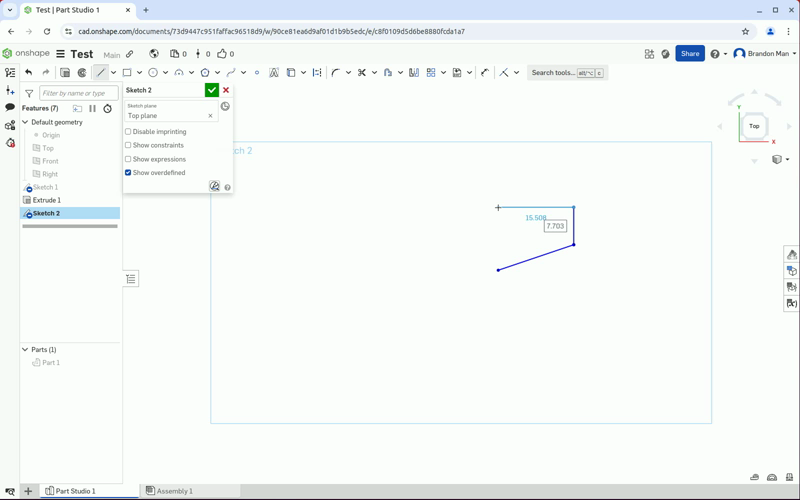
mouse_move(498, 270)
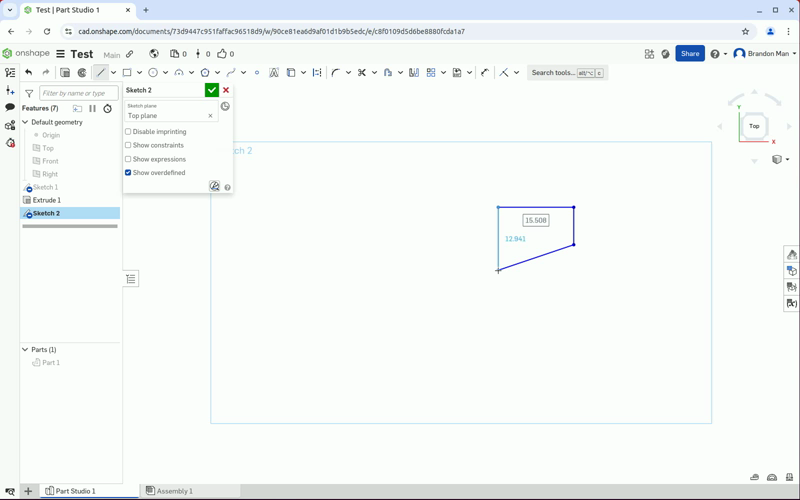
key_up(shift)
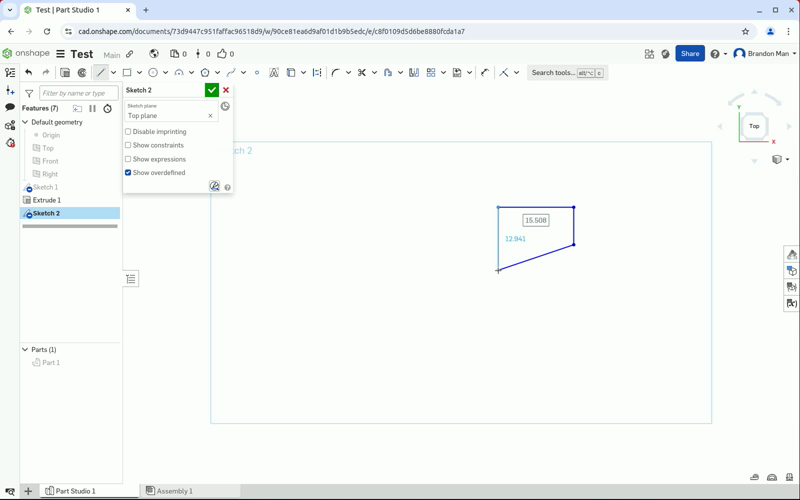
click(498, 270)
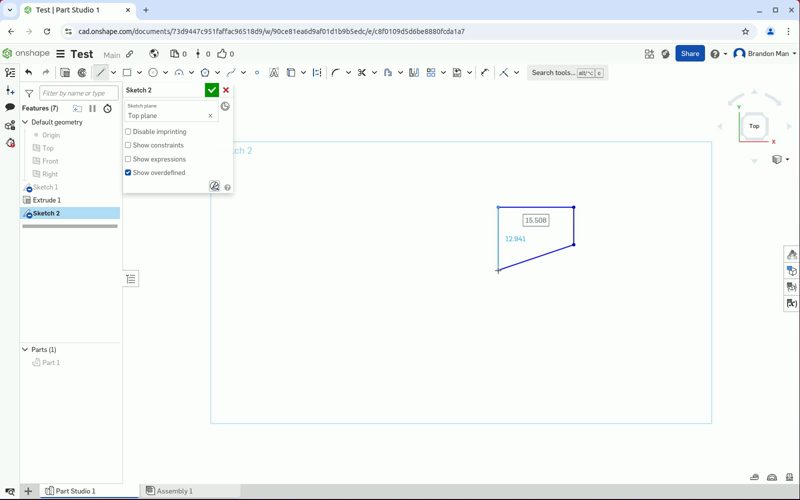
key(esc)
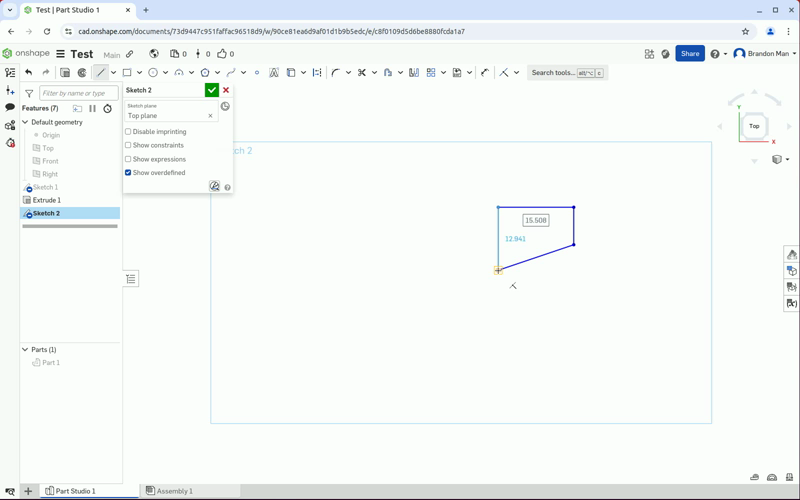
mouse_move(551, 233)
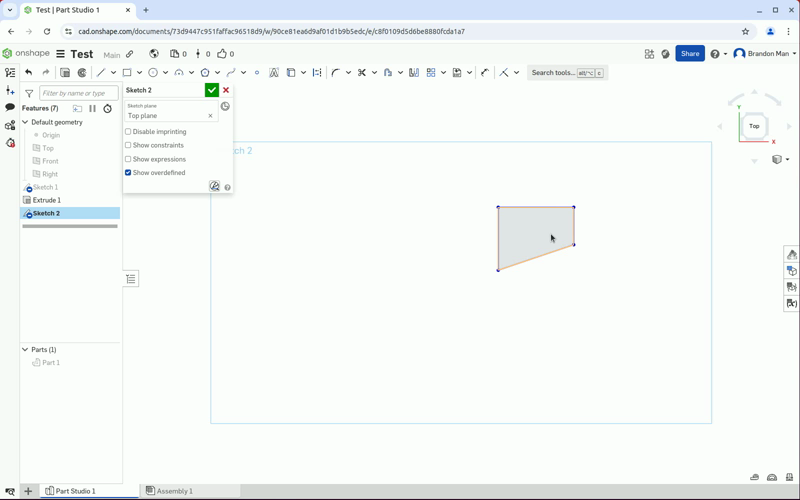
click(551, 233)
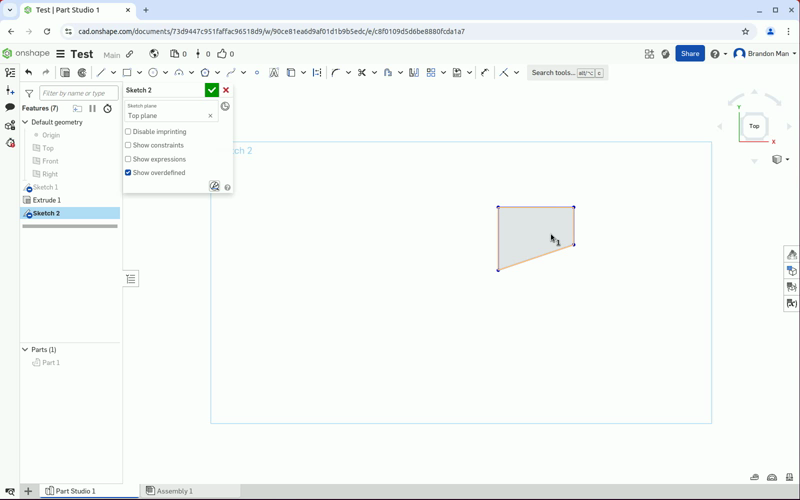
mouse_move(73, 352)
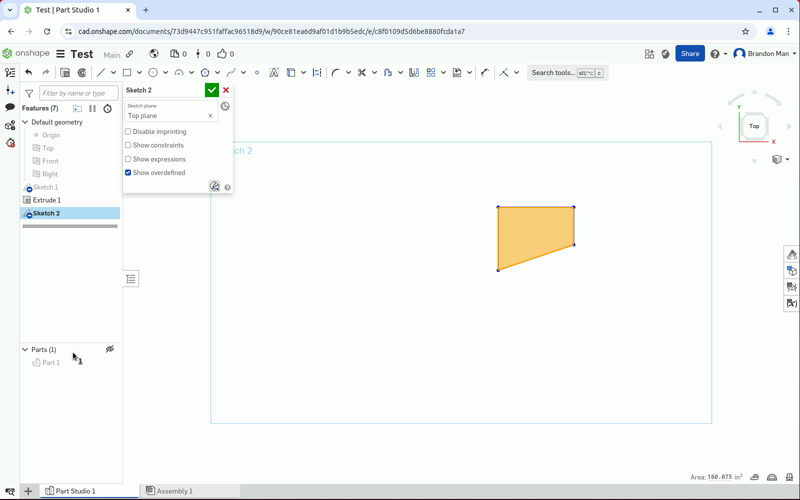
key(shift+y)
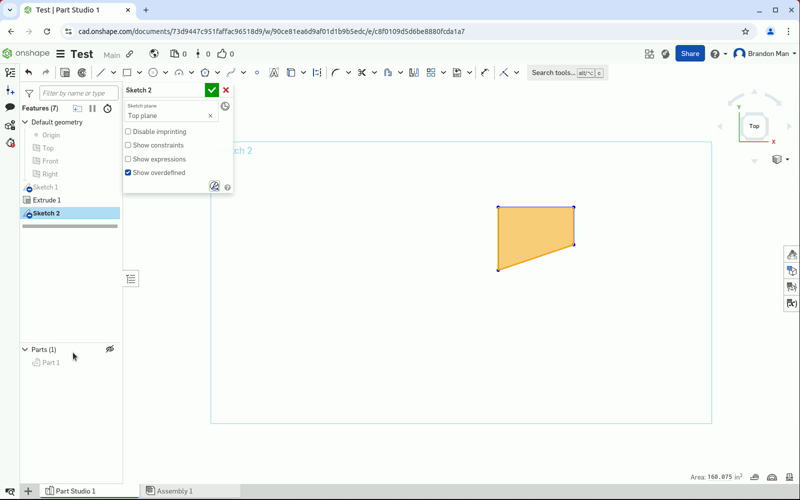
key(shift+e)
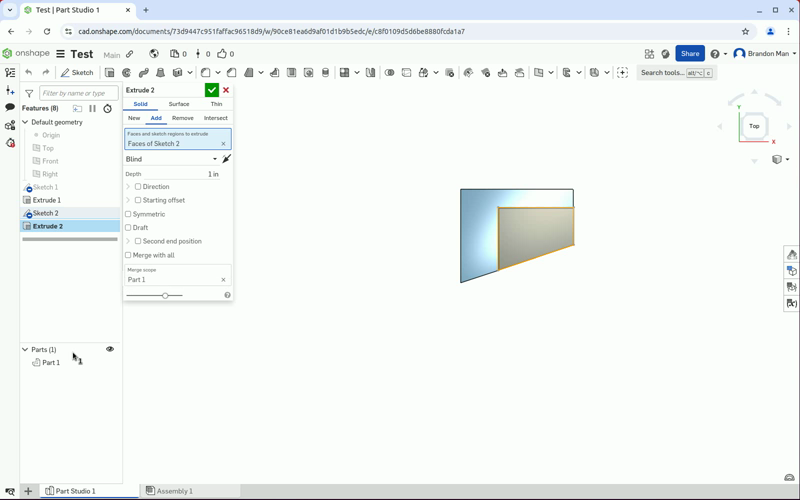
mouse_move(143, 106)
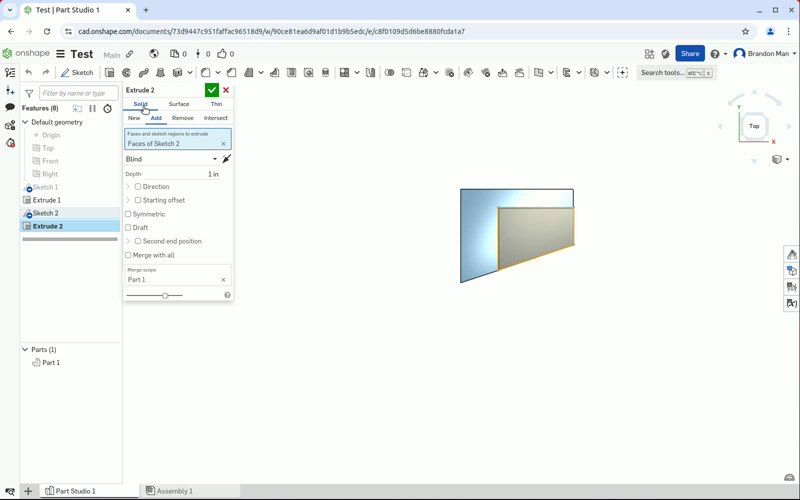
click(143, 106)
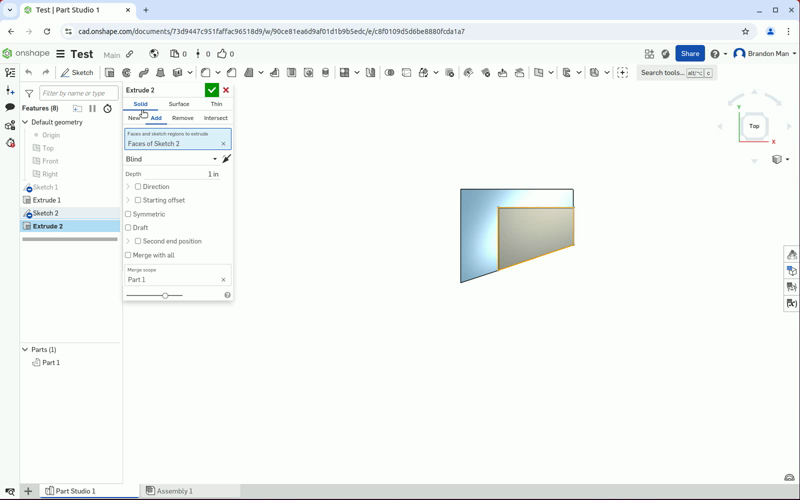
mouse_move(137, 120)
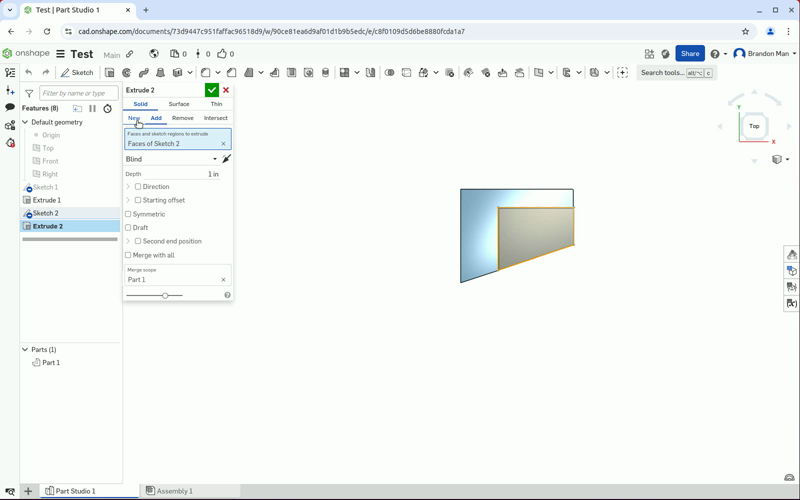
click(137, 120)
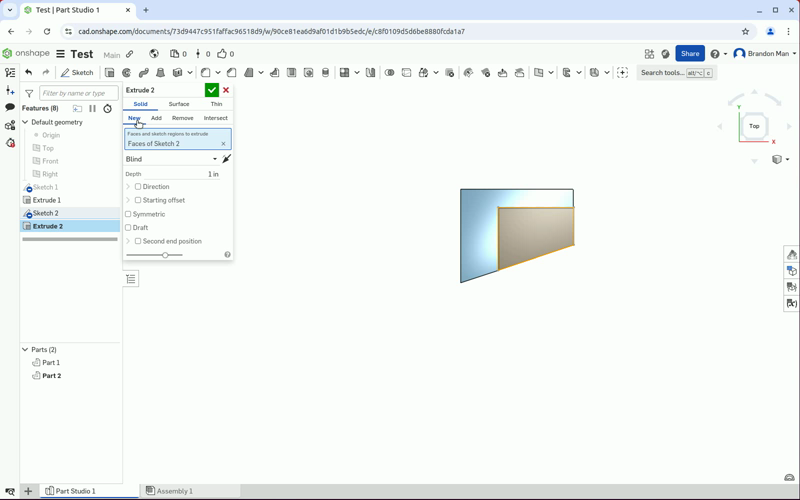
key(tab, 4)
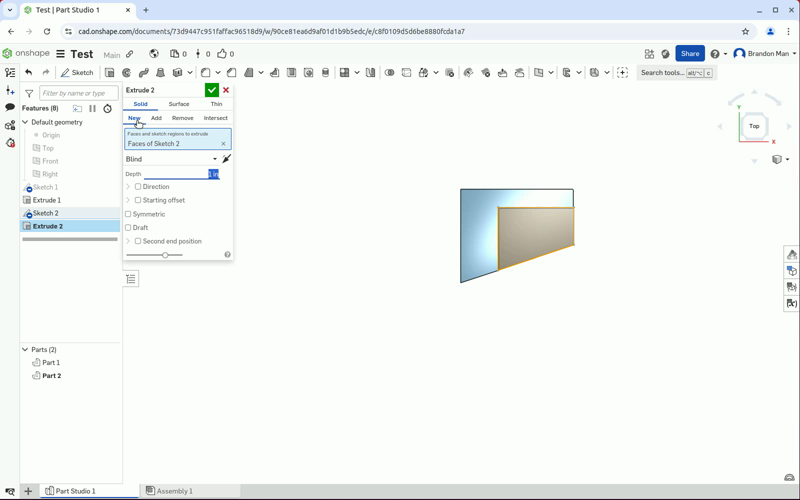
text(3.851)
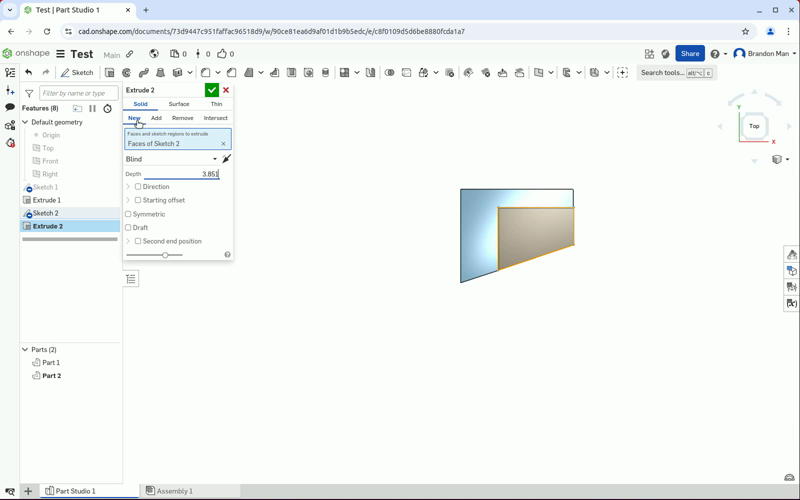
key(enter)
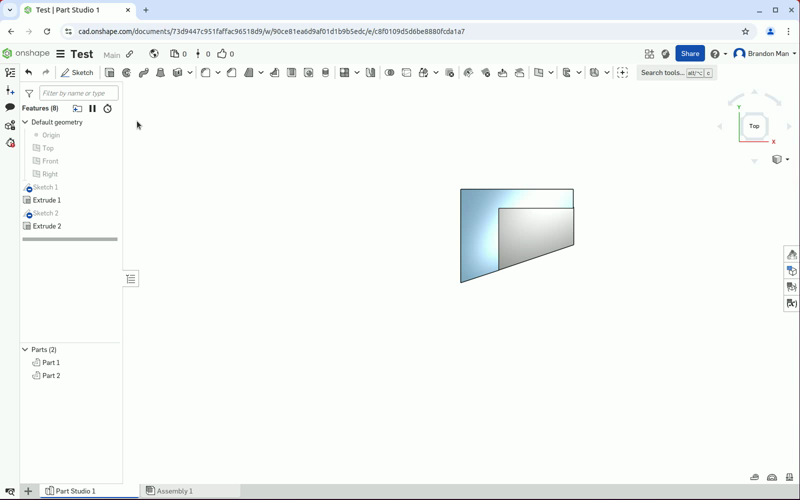
key(shift+h)
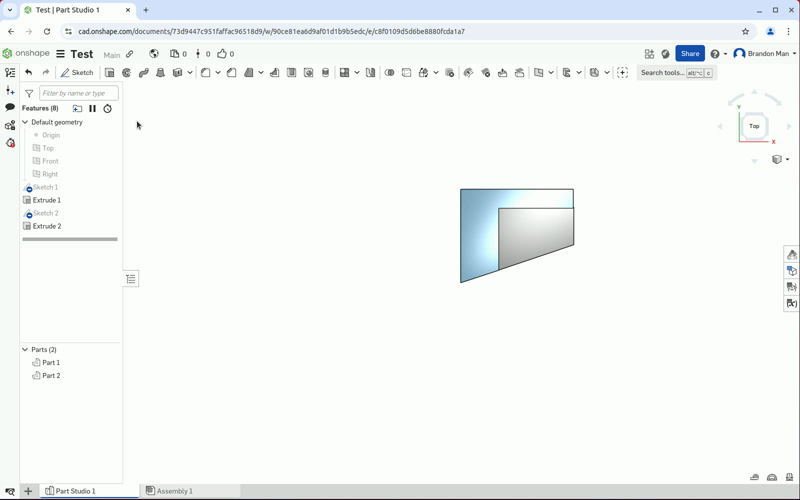
key(shift+h)
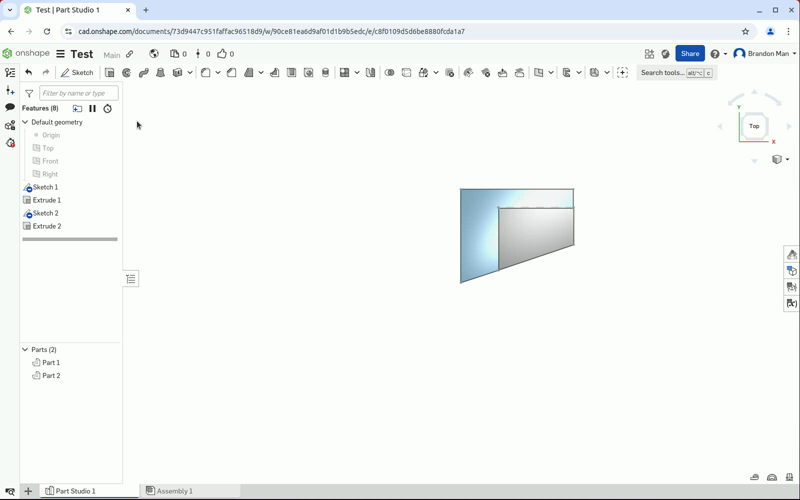
key(shift+7)
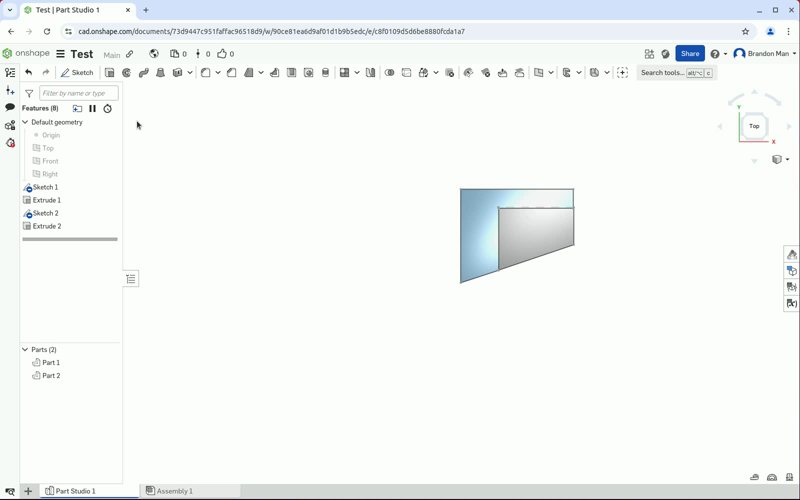
key(up, 3)
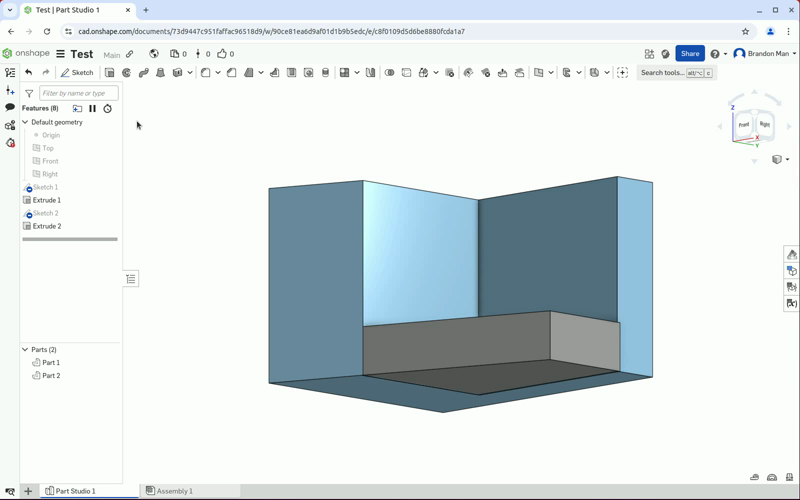
key(left, 3)
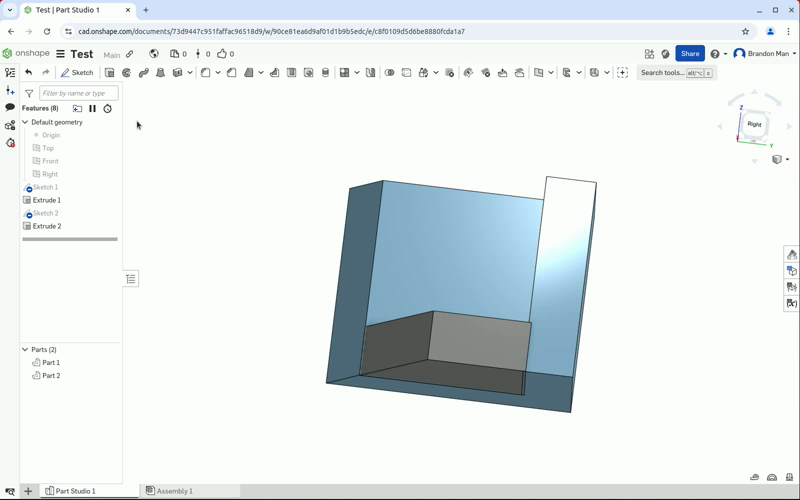
key(right, 3)
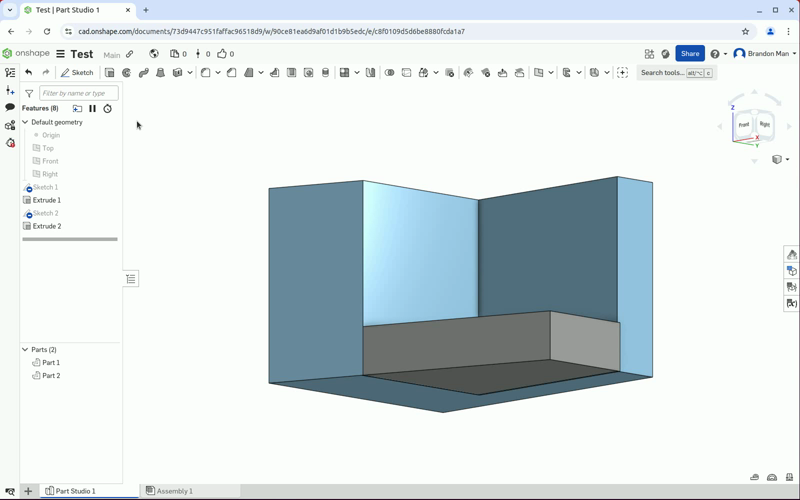
key(down, 3)
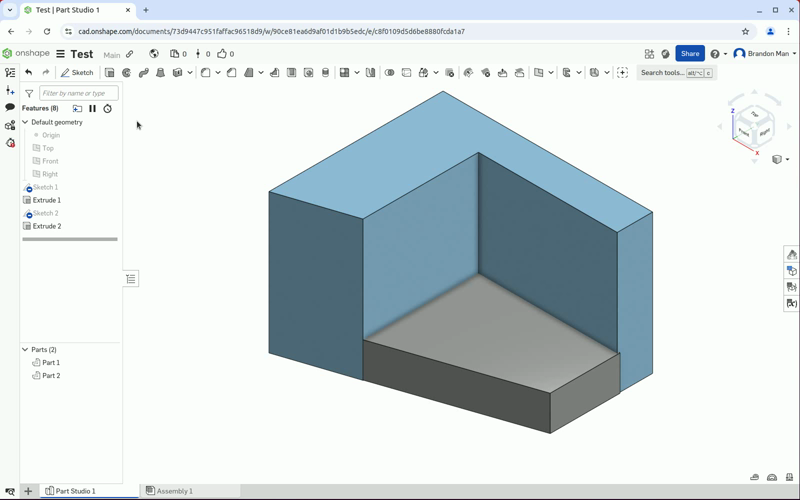
mouse_move(73, 189)
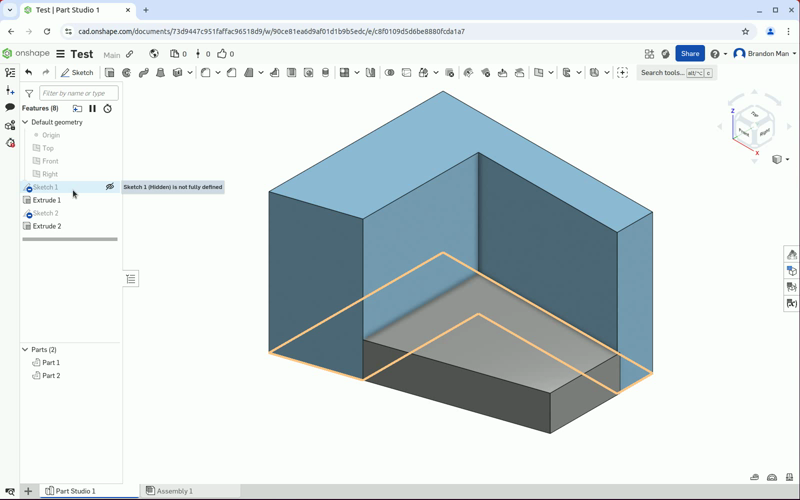
click(73, 189)